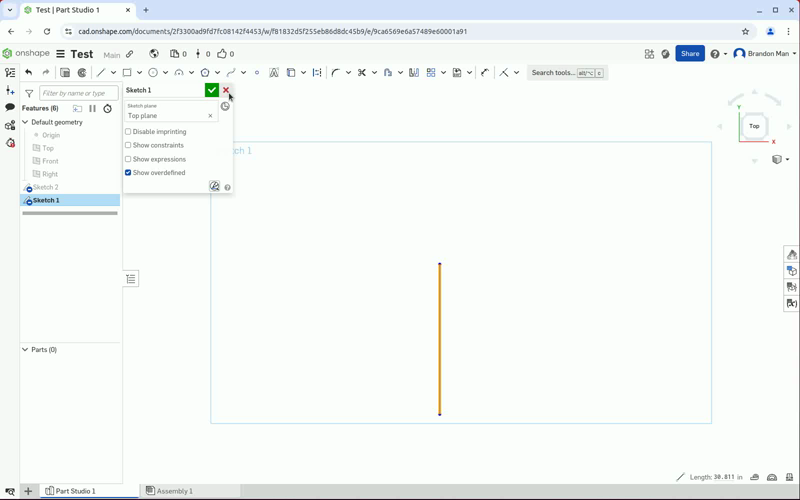
key(shift+h)
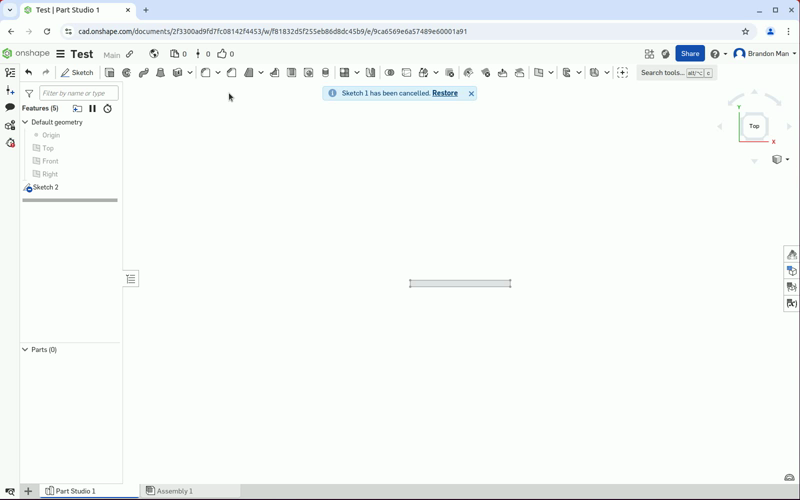
mouse_move(73, 352)
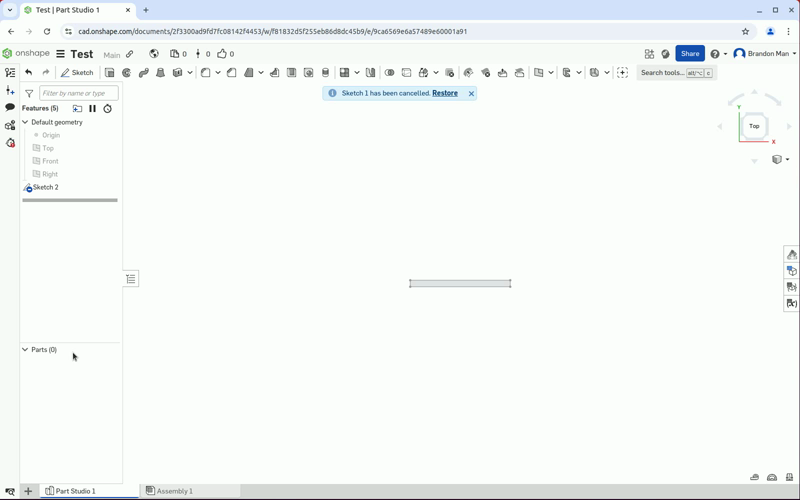
key(y)
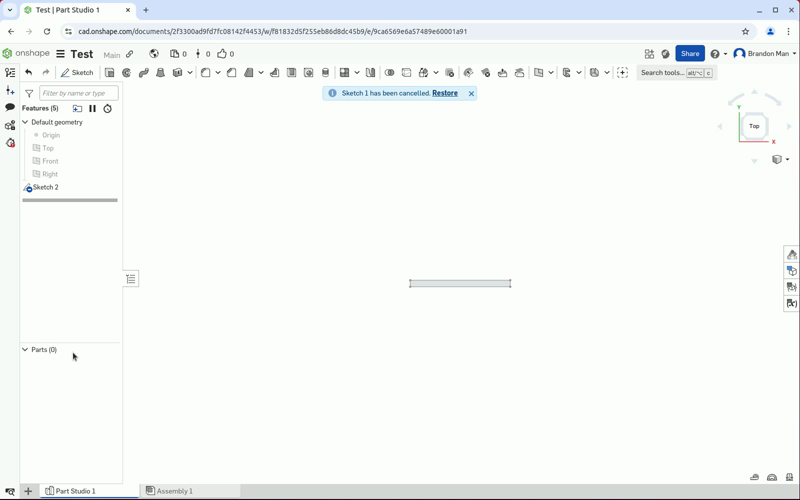
key(shift+p)
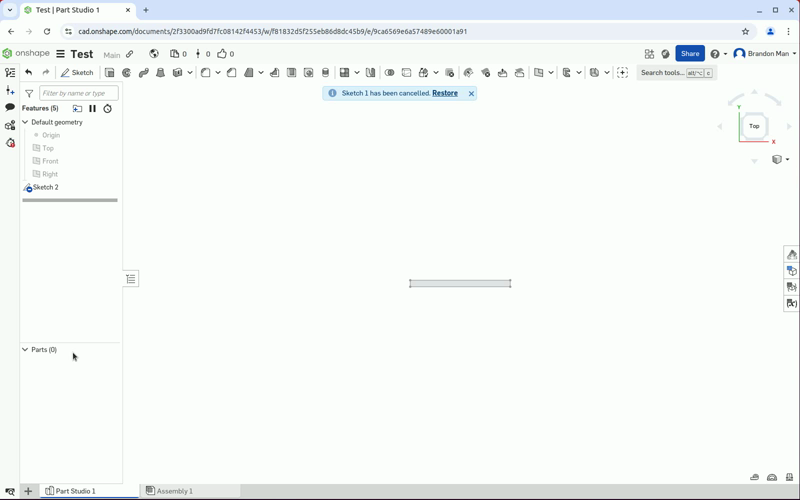
key(space)
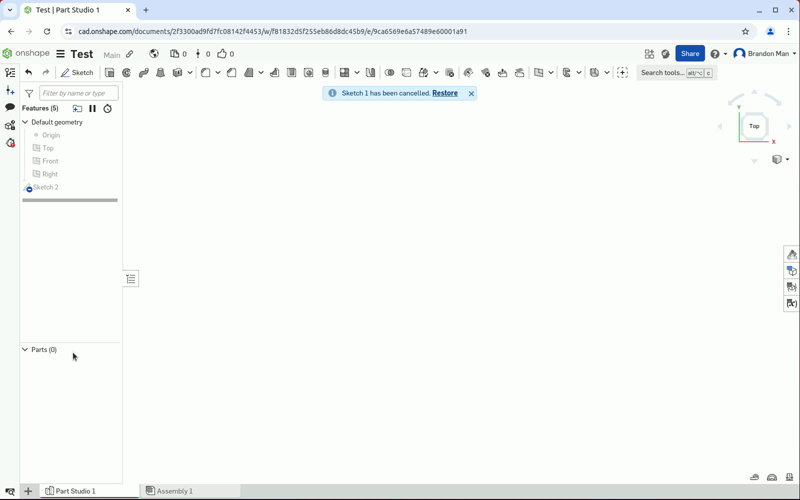
key_down(shift)
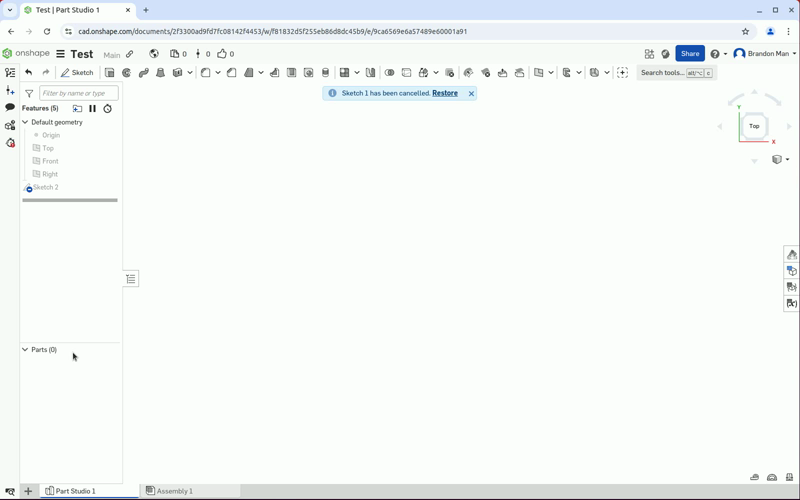
key(up)
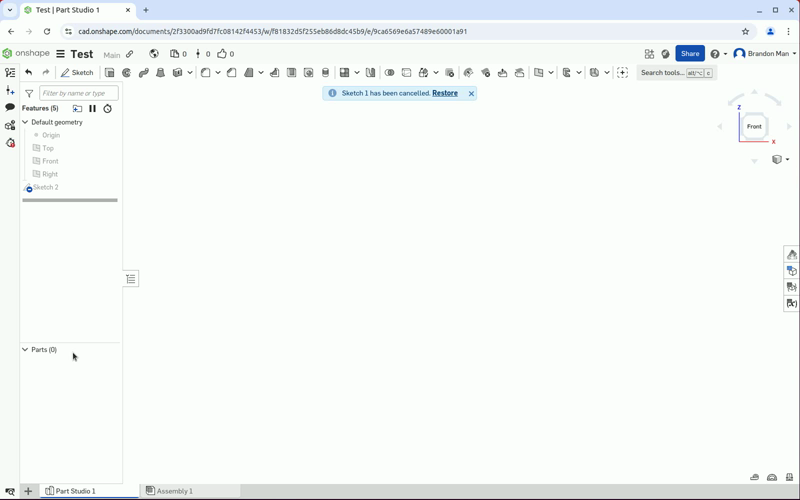
key_up(shift)
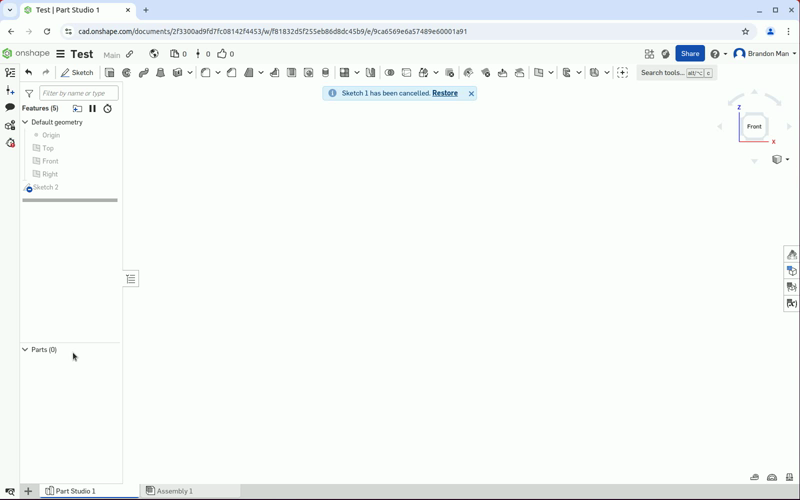
mouse_move(73, 352)
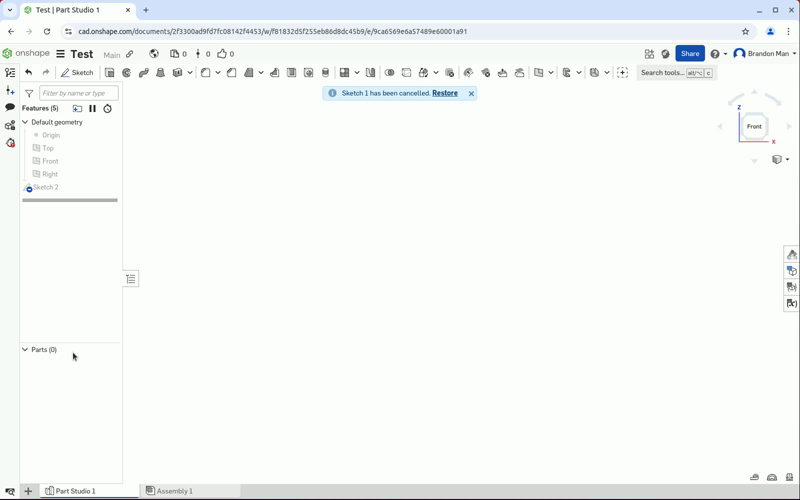
key(shift+y)
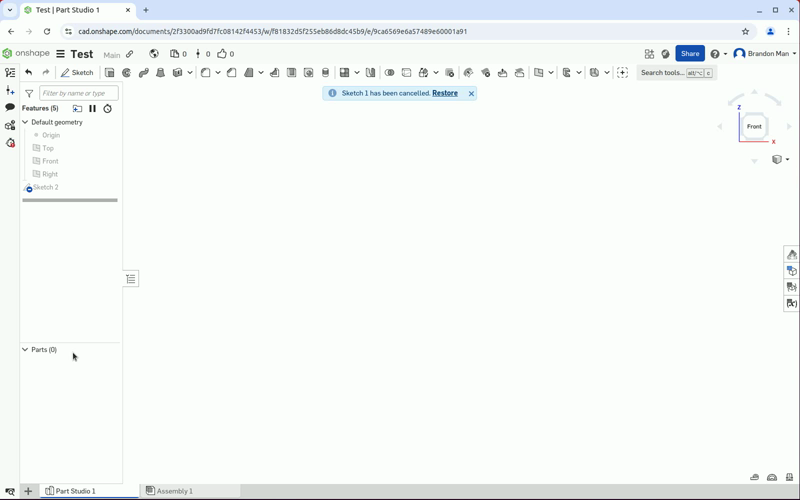
key(shift+s)
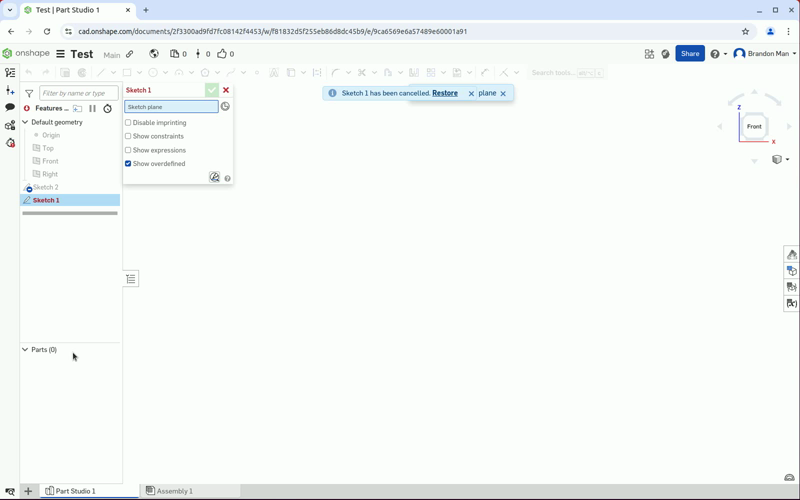
mouse_move(73, 163)
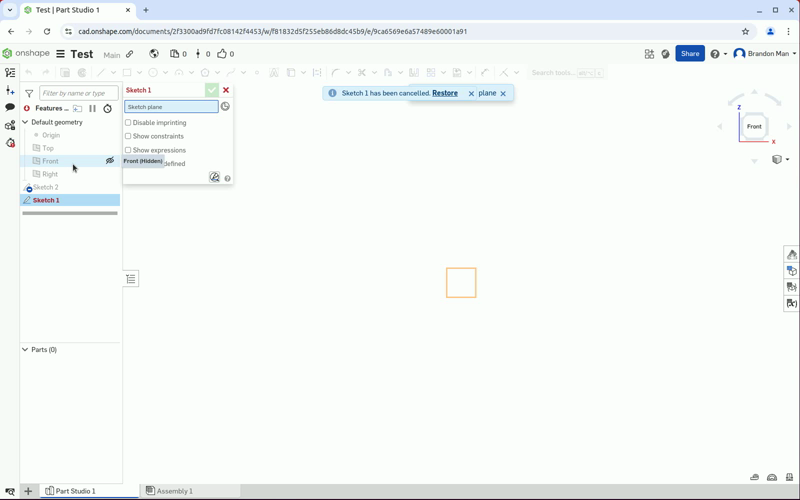
click(73, 163)
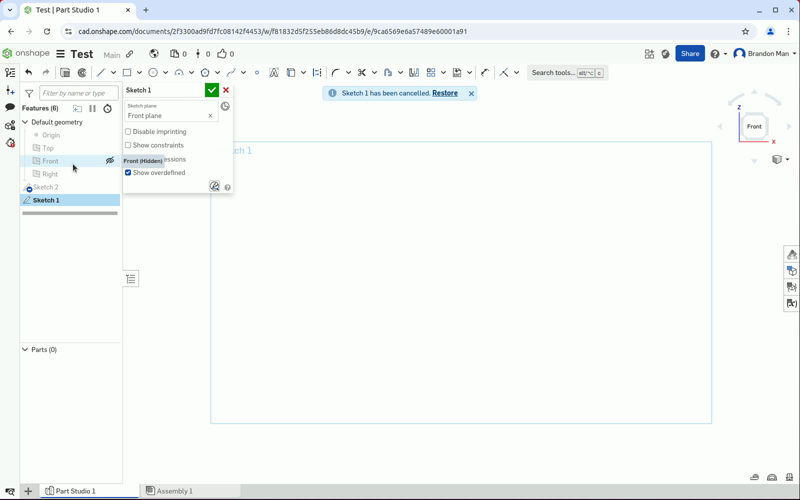
mouse_move(73, 352)
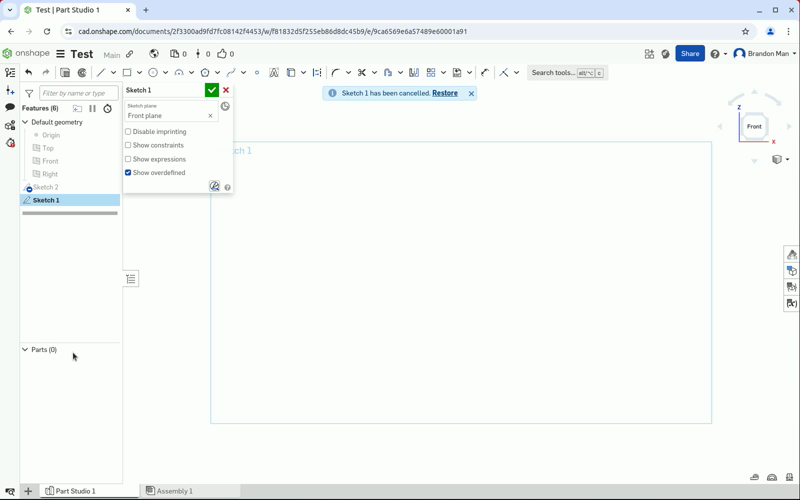
key(y)
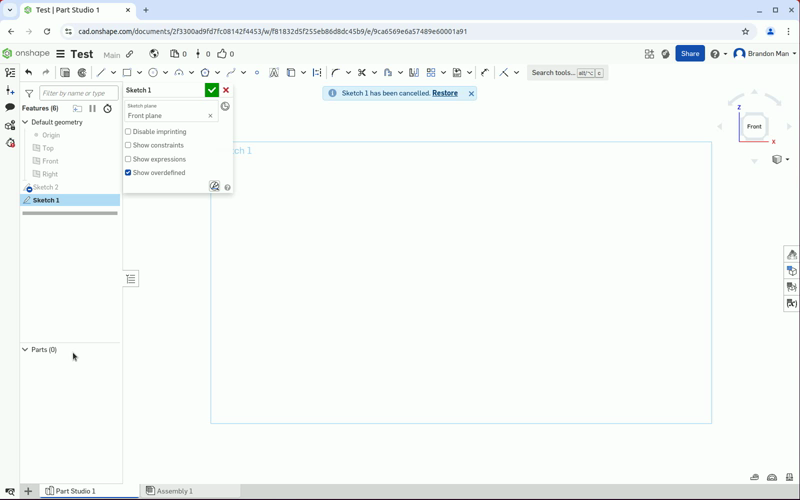
key(c)
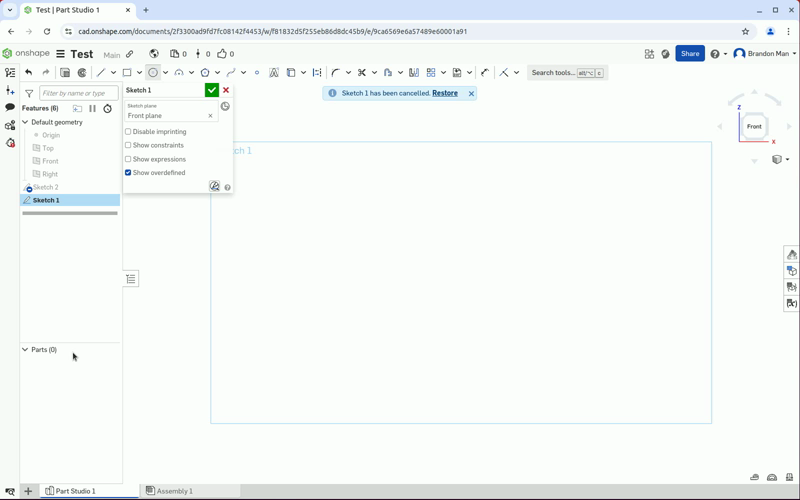
key_down(shift)
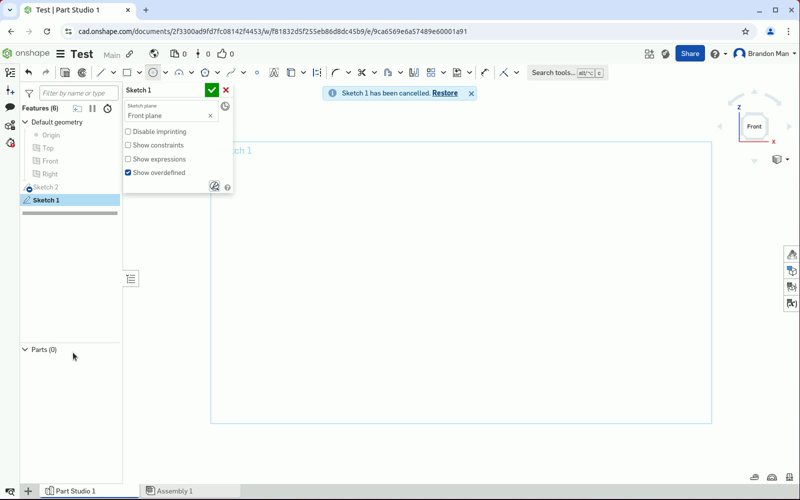
mouse_move(461, 282)
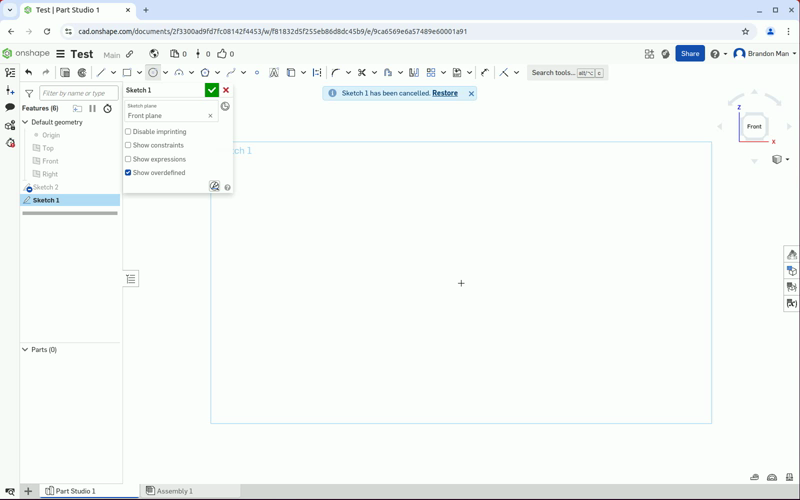
click(461, 282)
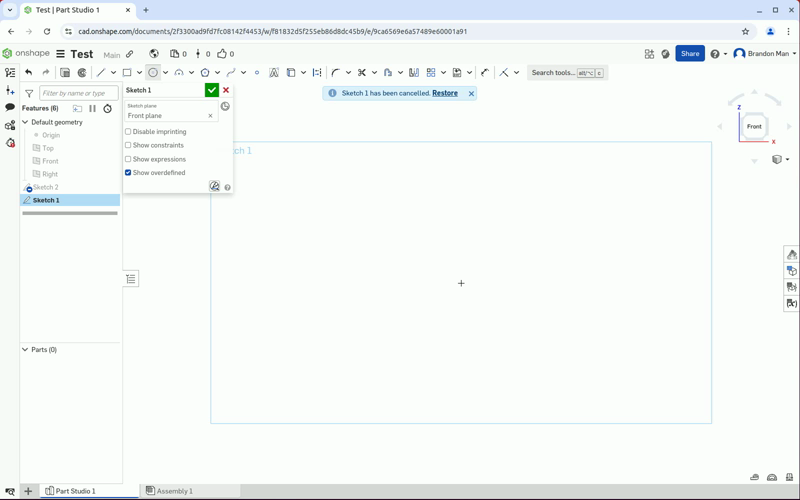
key_up(shift)
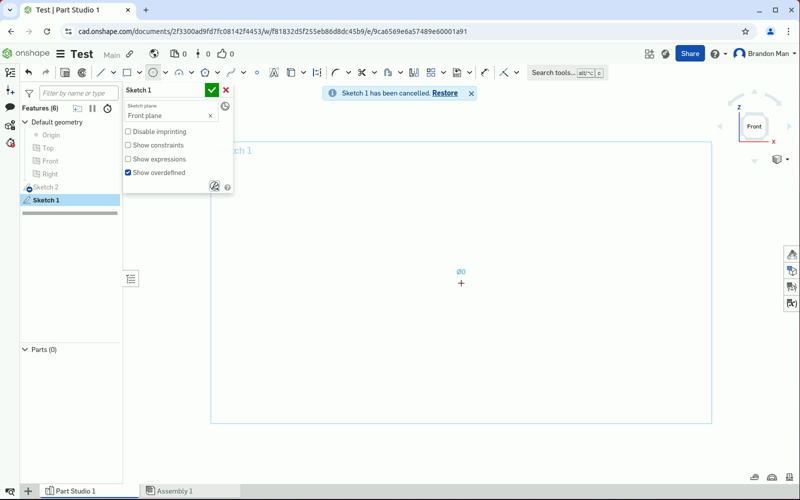
mouse_move(574, 282)
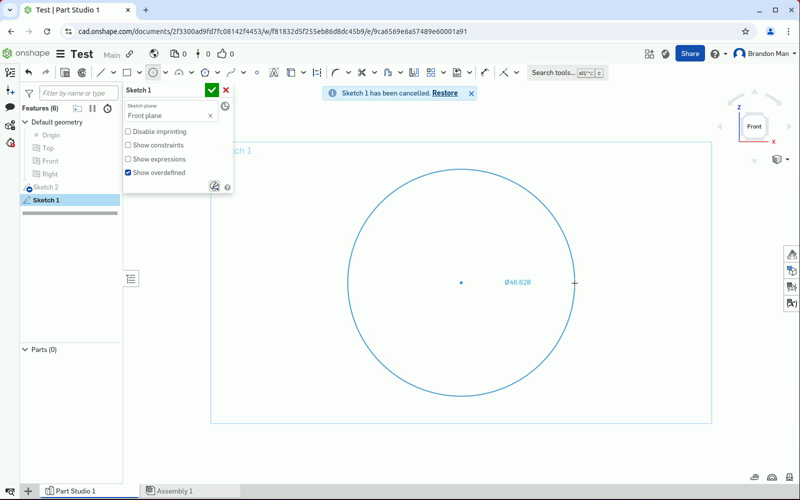
click(574, 282)
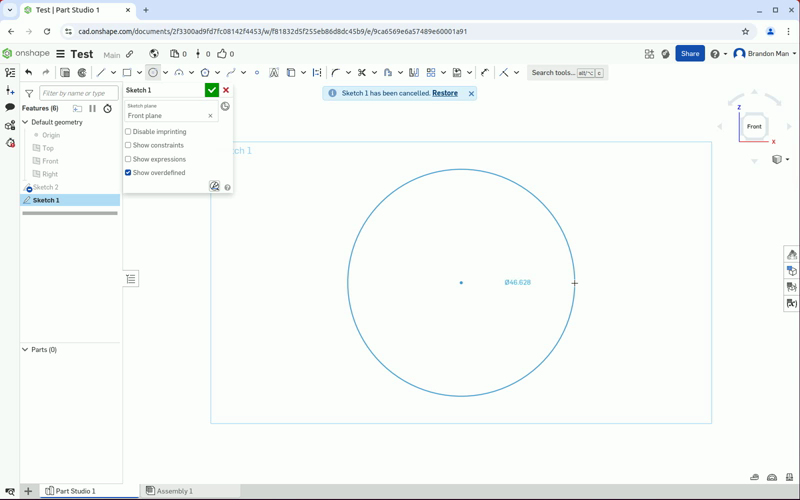
key(esc)
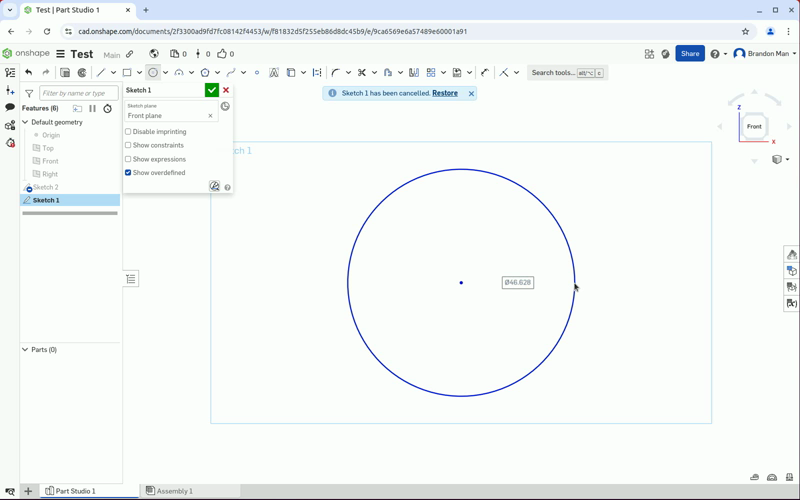
key(c)
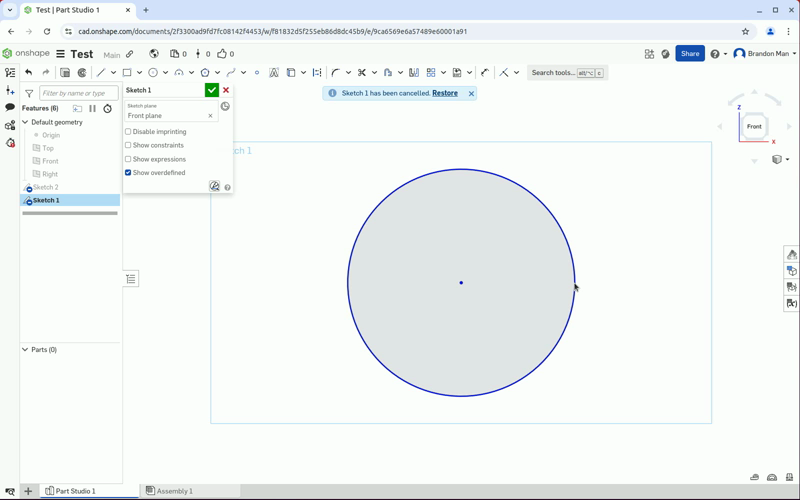
key_down(shift)
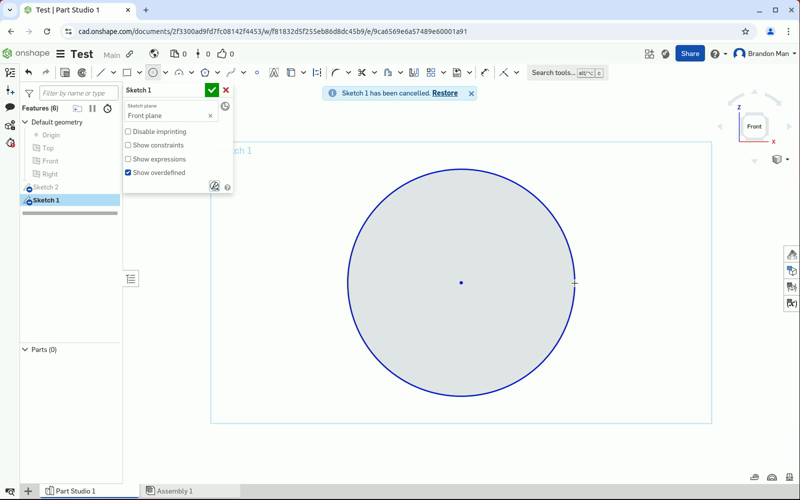
mouse_move(461, 282)
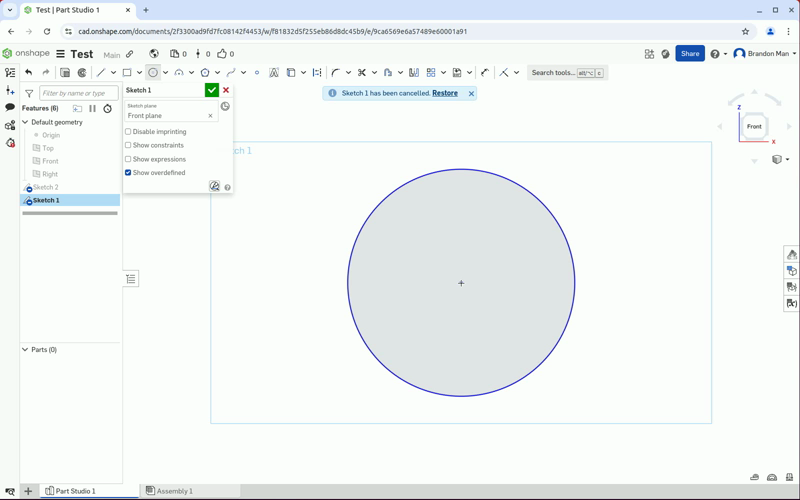
click(461, 282)
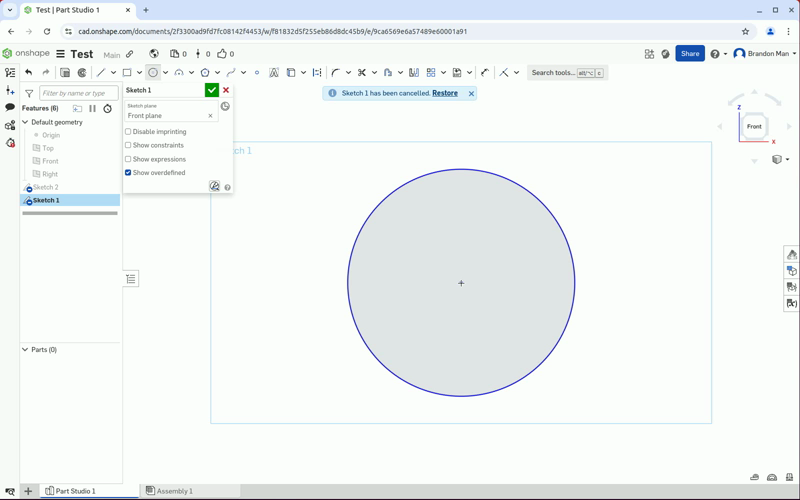
key_up(shift)
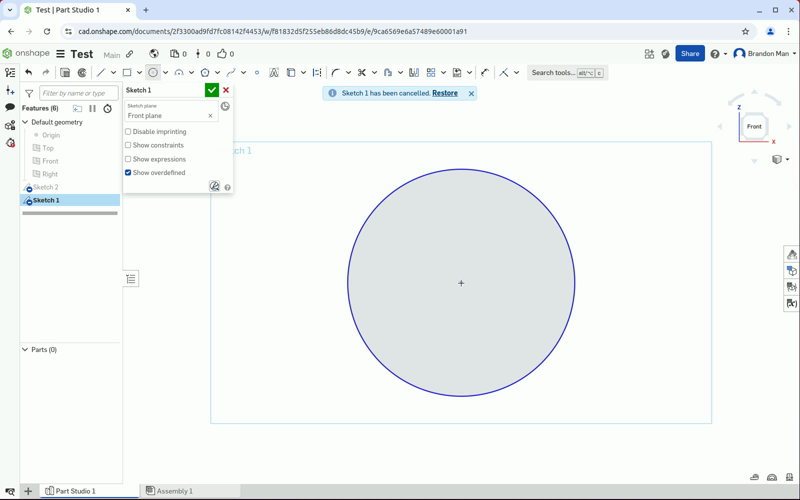
mouse_move(470, 282)
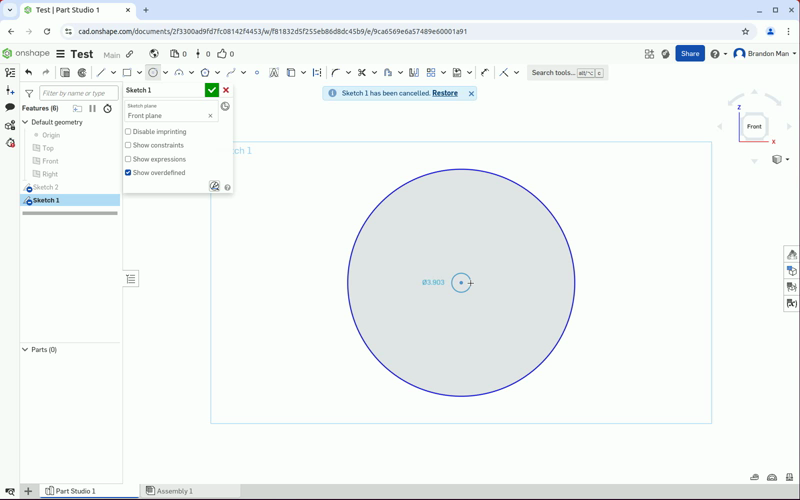
click(470, 282)
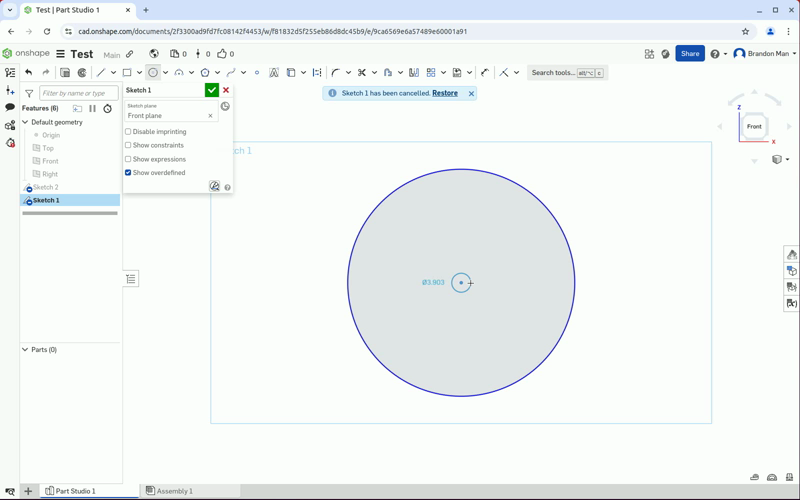
key(esc)
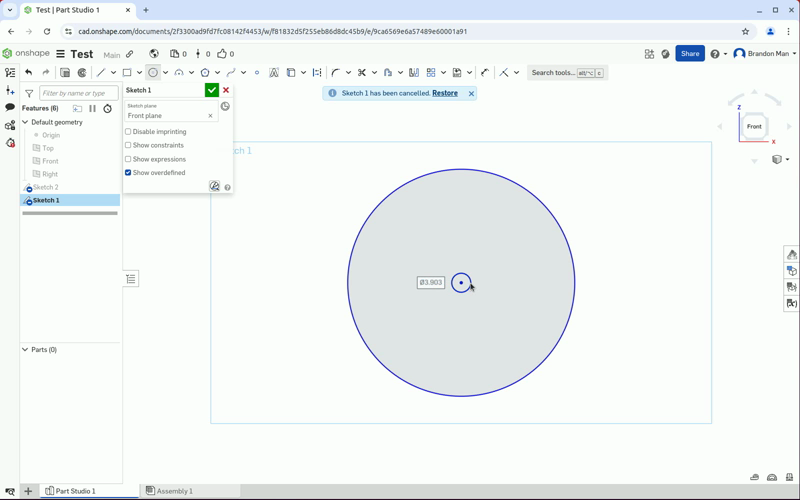
mouse_move(402, 259)
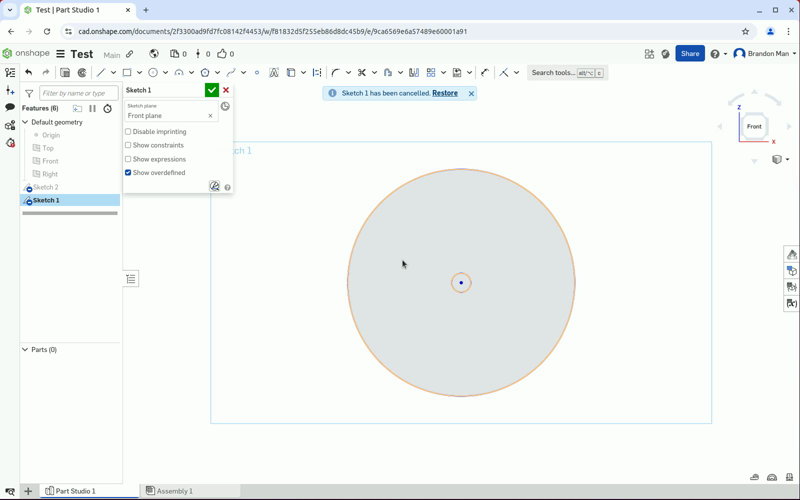
click(402, 259)
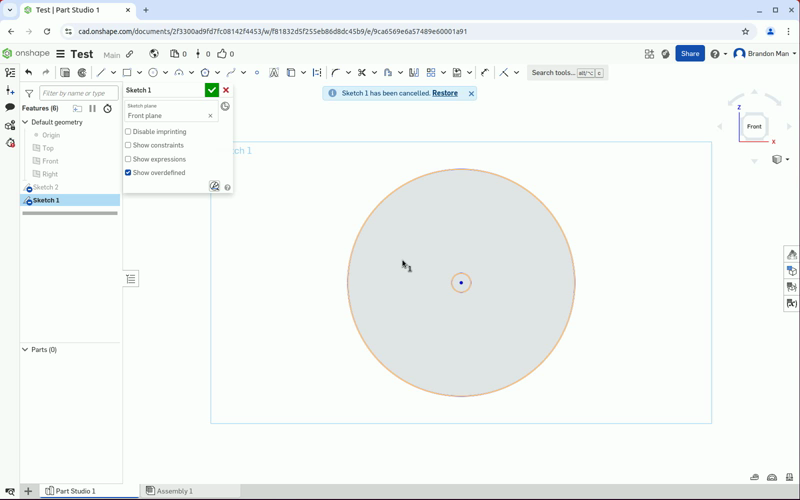
mouse_move(73, 352)
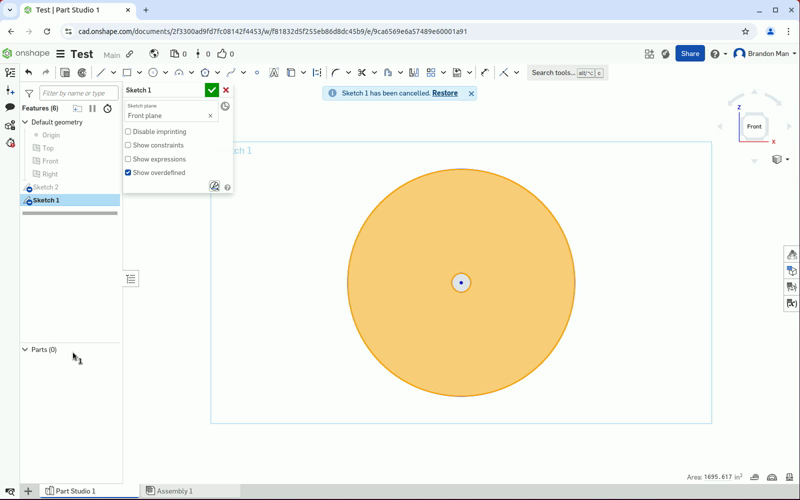
key(shift+y)
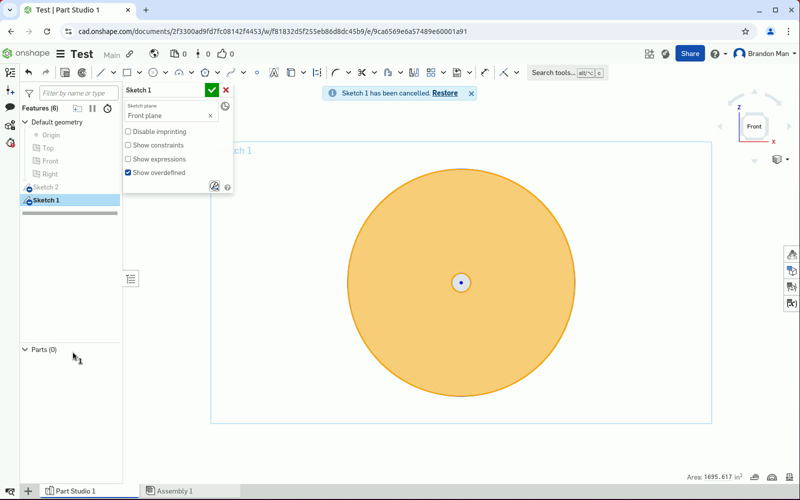
key(shift+e)
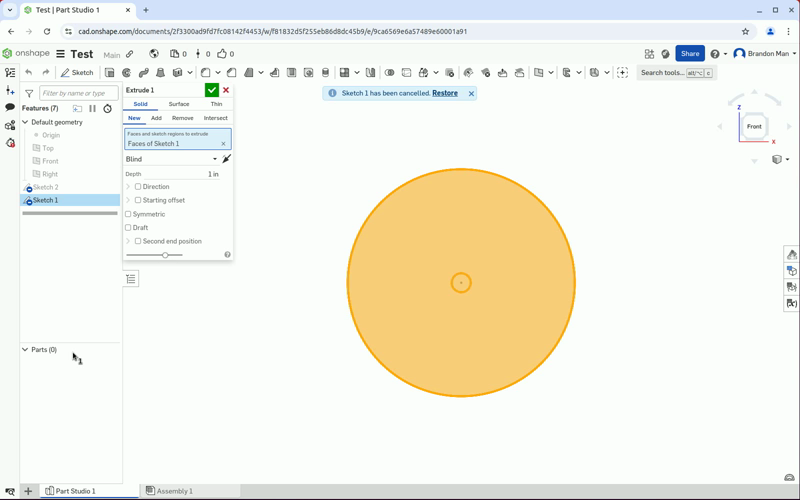
mouse_move(143, 106)
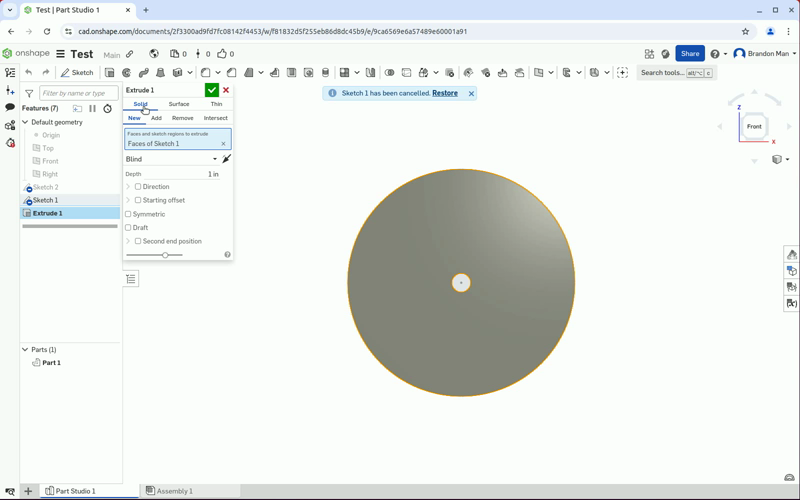
click(143, 106)
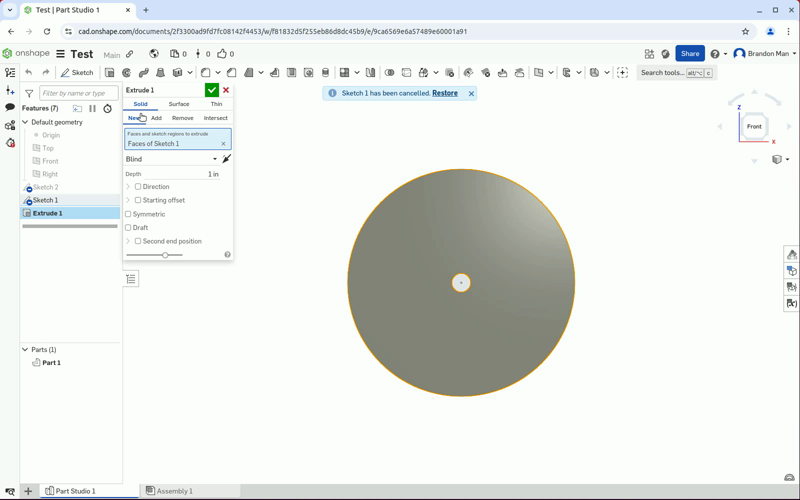
mouse_move(137, 120)
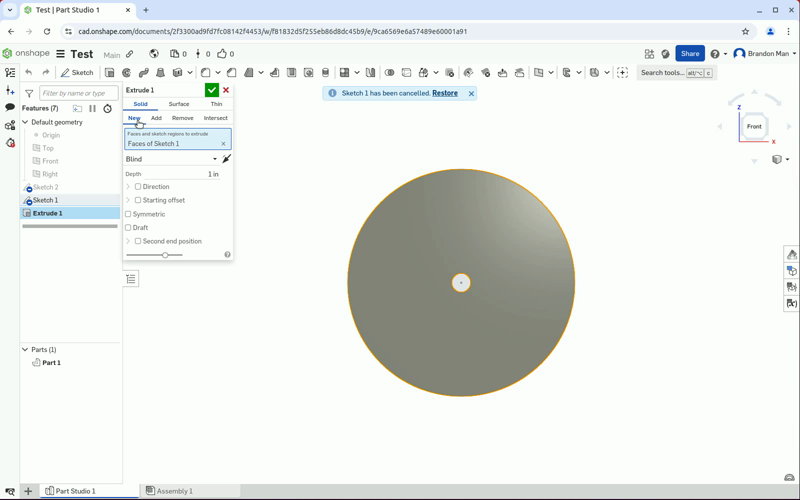
click(137, 120)
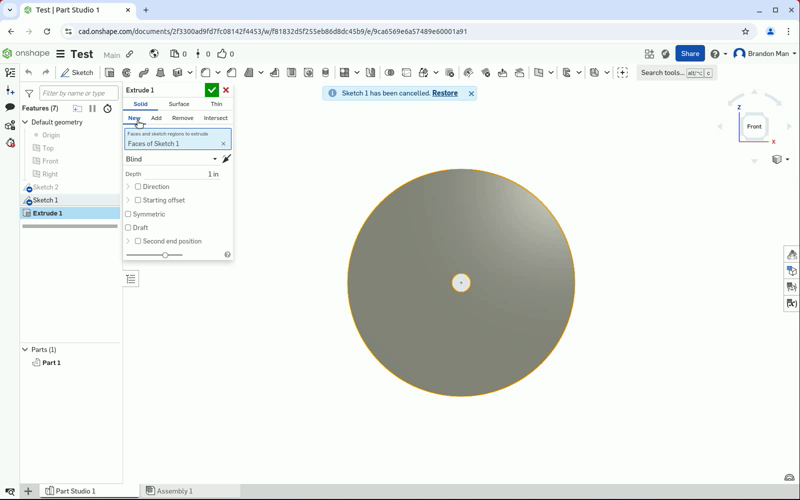
key(tab, 4)
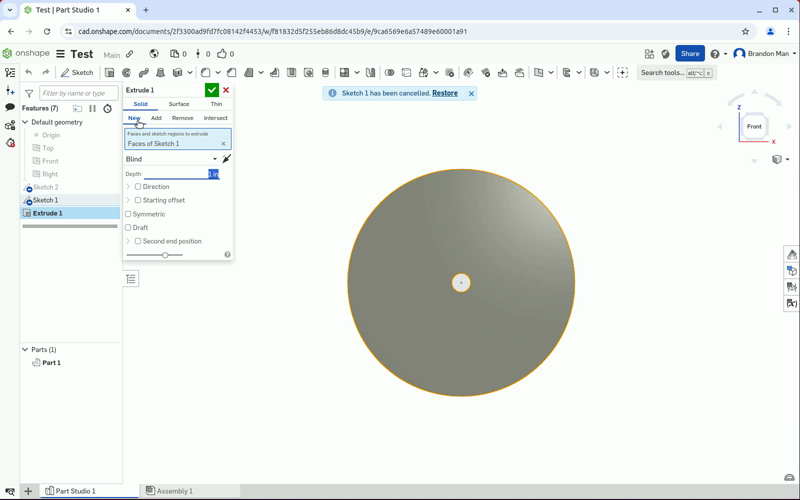
text(2.889)
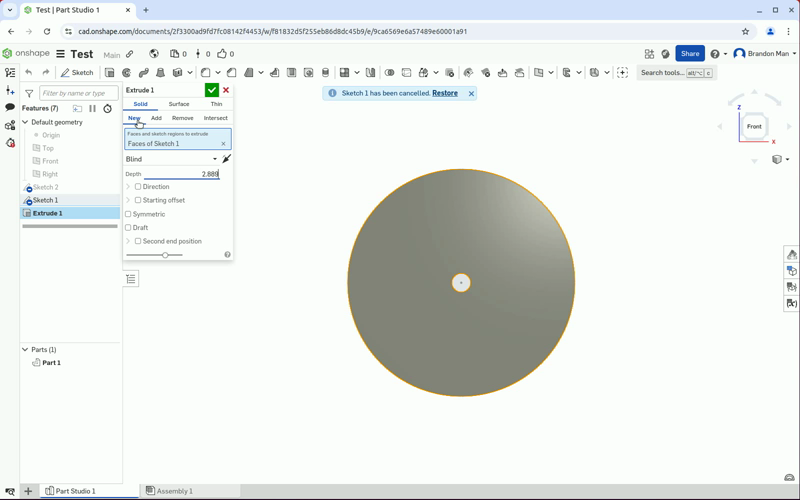
key(enter)
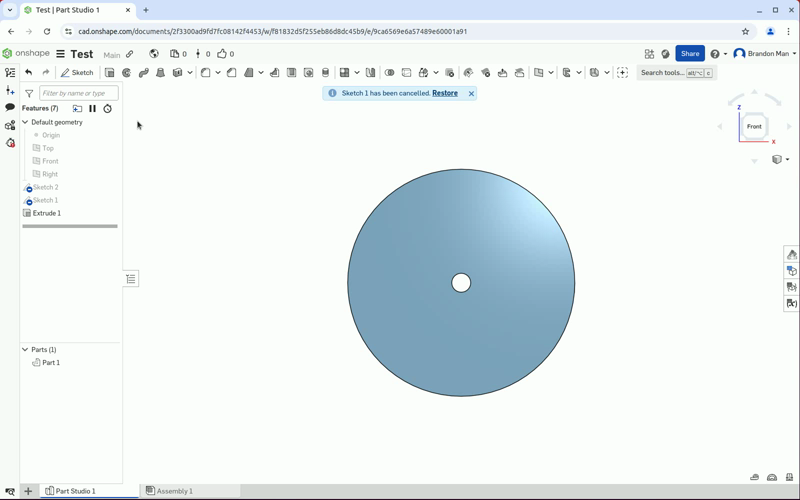
key(shift+h)
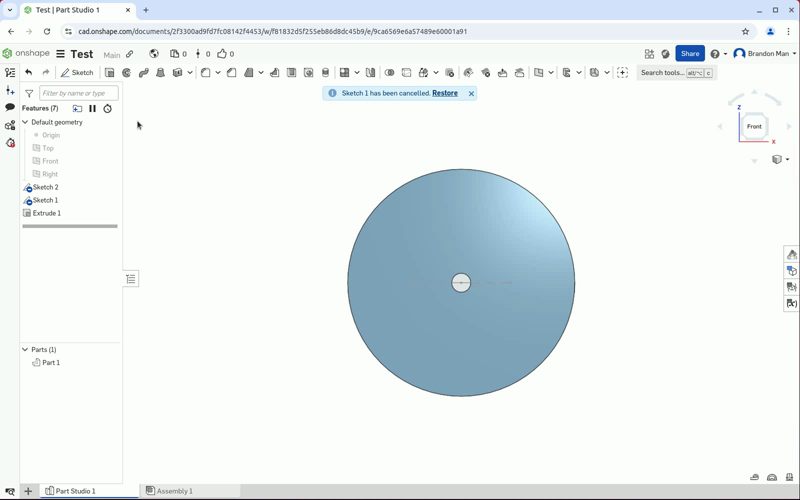
key(shift+h)
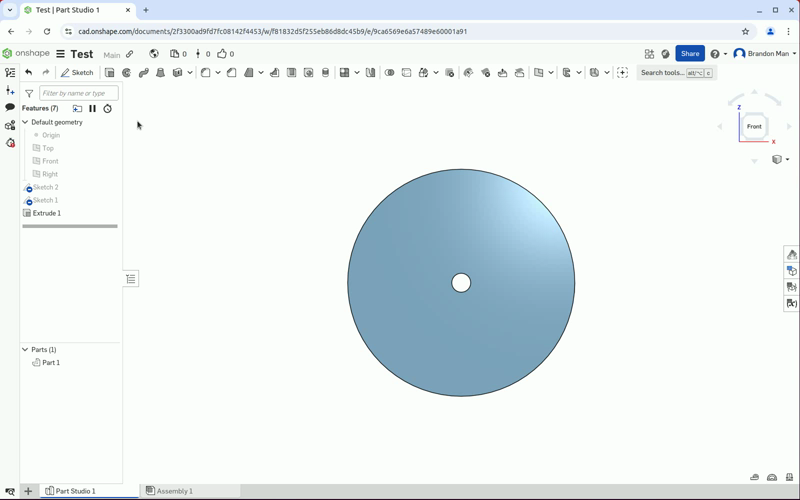
mouse_move(73, 189)
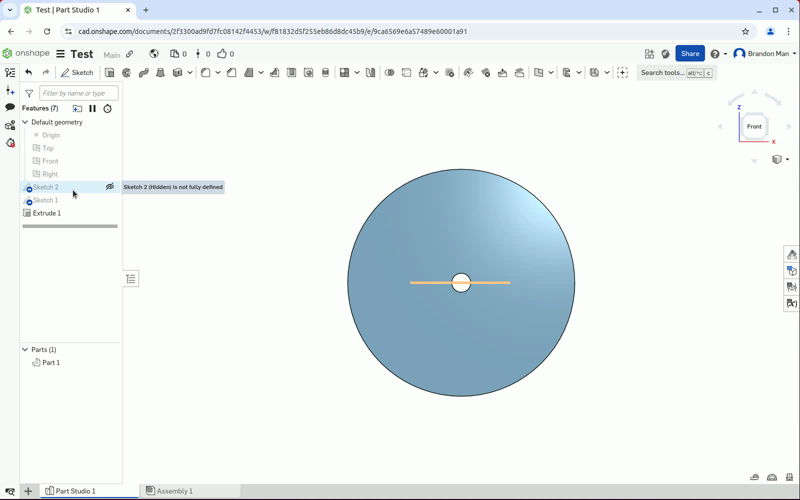
click(73, 189)
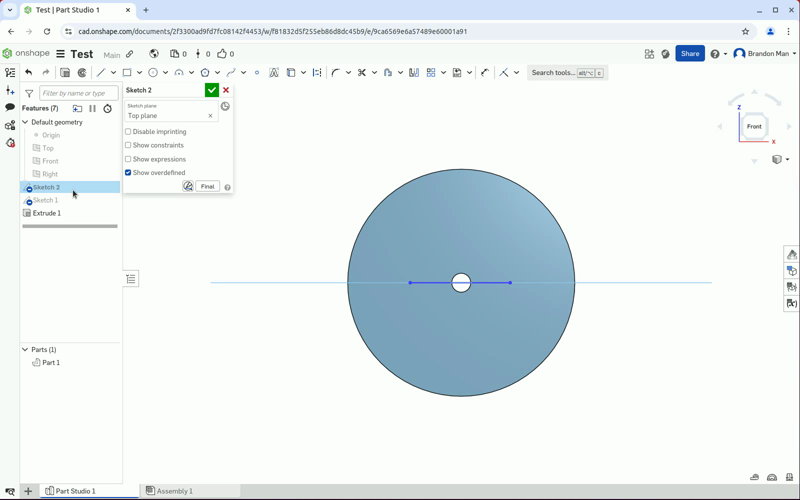
mouse_move(229, 92)
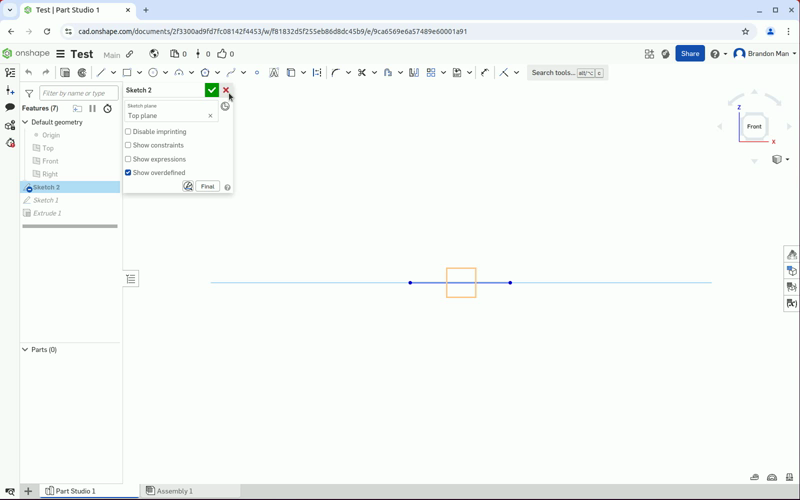
click(229, 92)
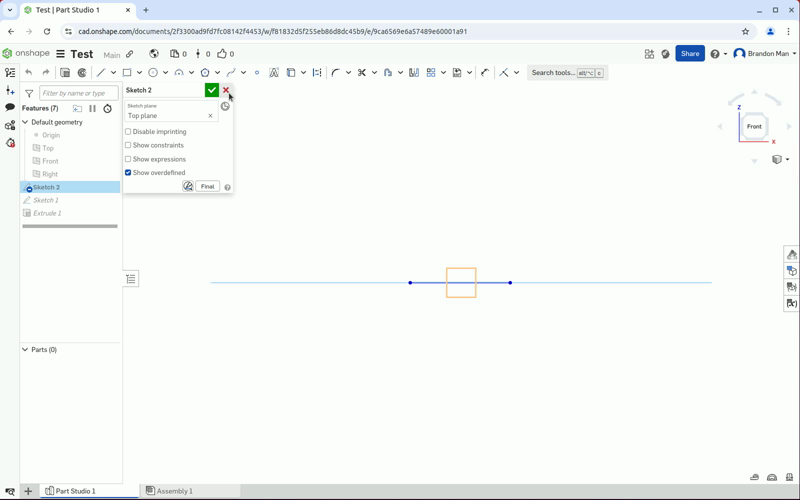
key(shift+s)
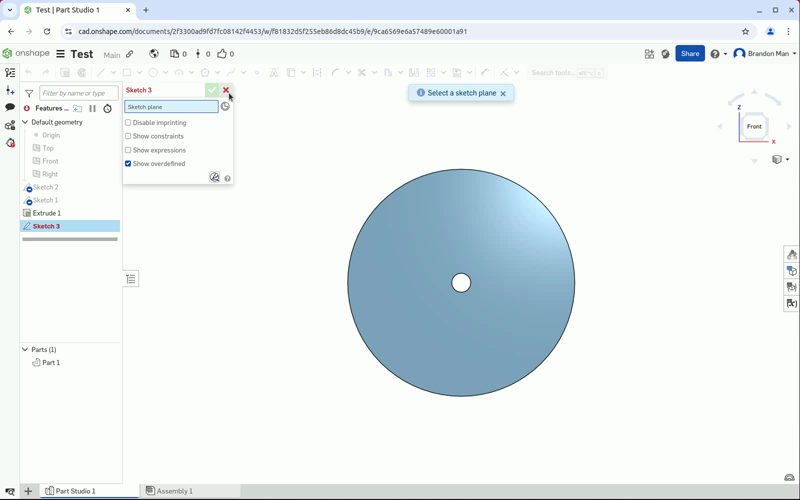
mouse_move(73, 163)
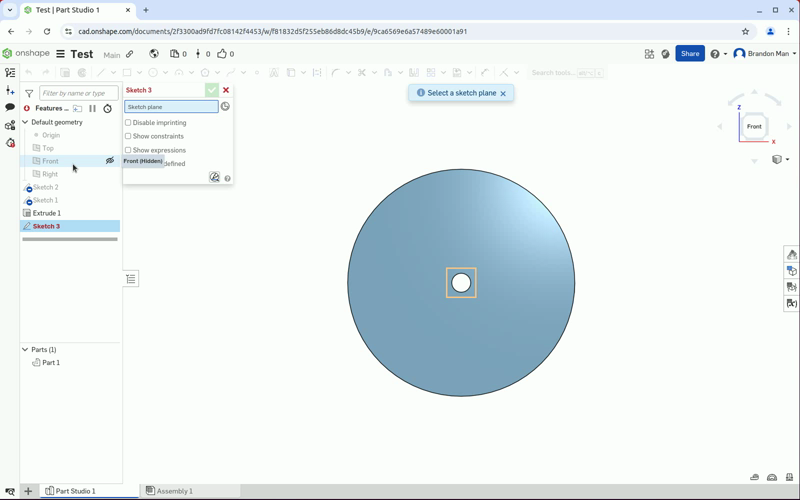
click(73, 163)
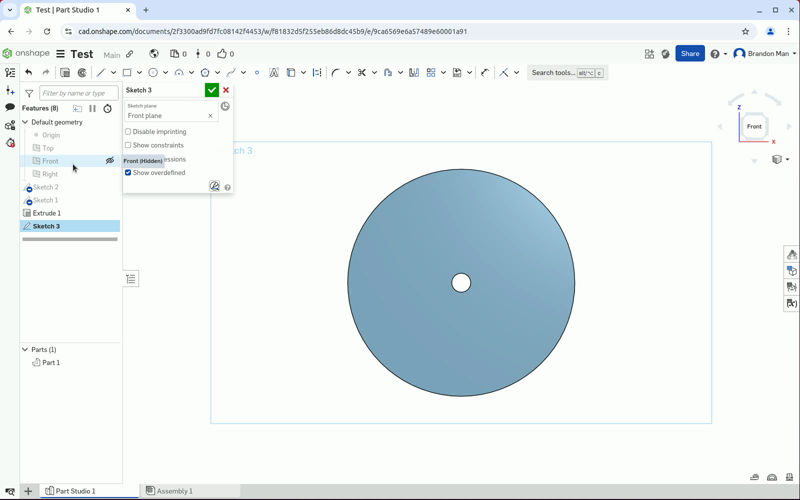
mouse_move(73, 352)
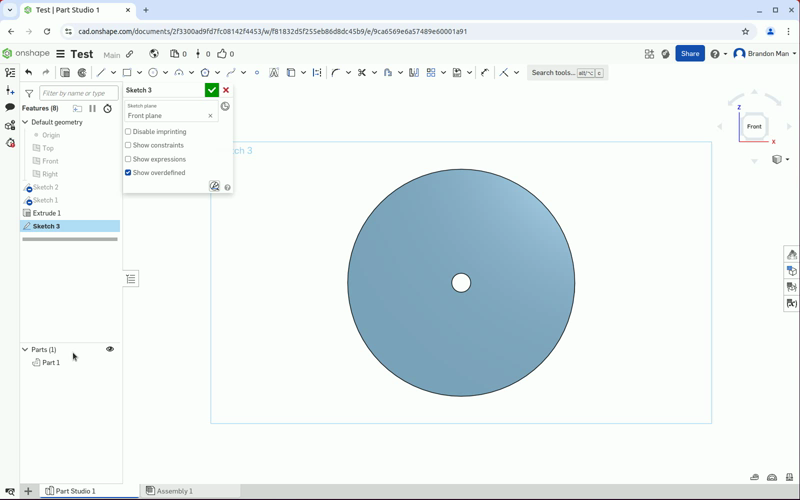
key(y)
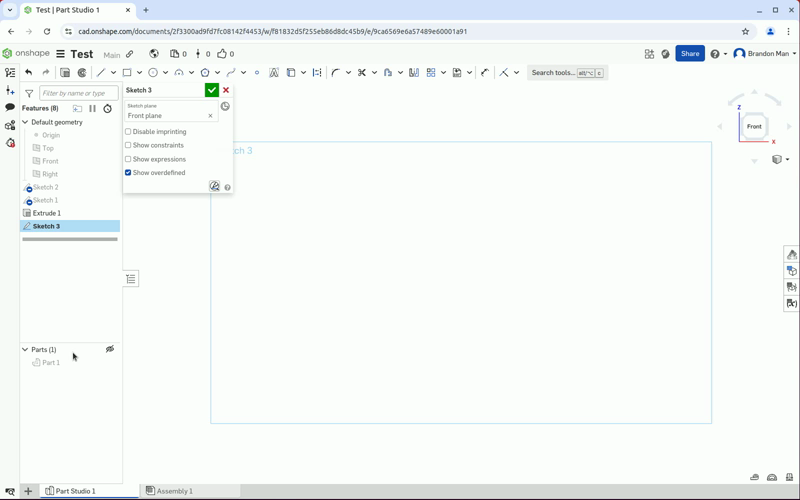
key(c)
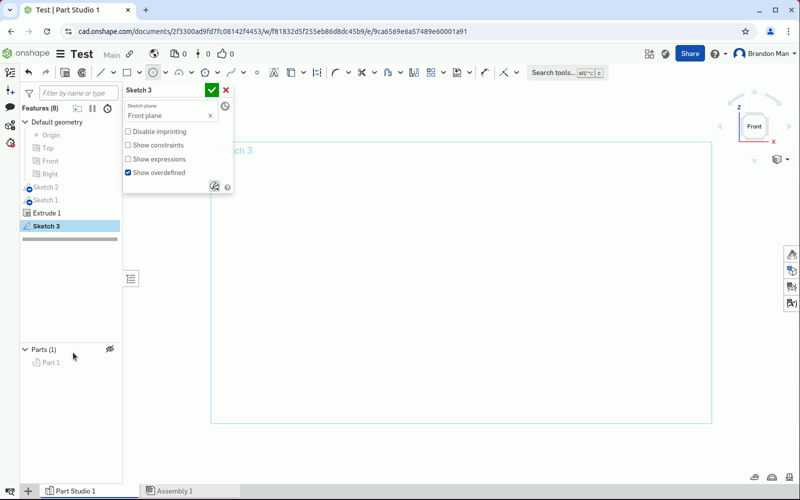
key_down(shift)
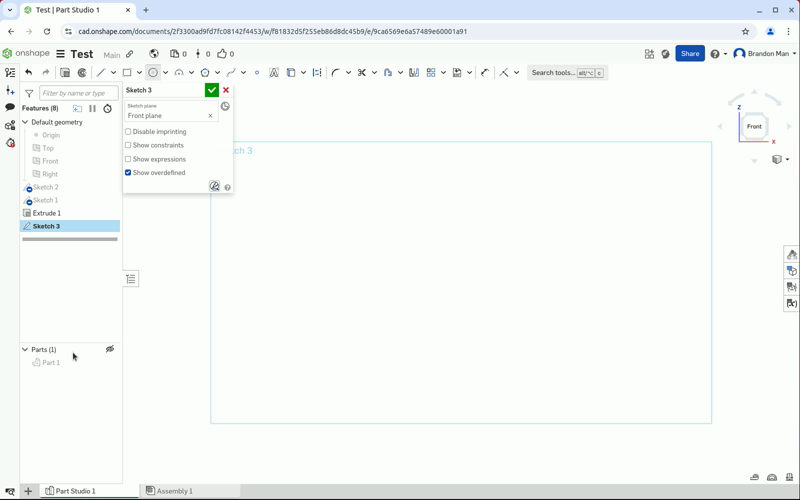
mouse_move(398, 282)
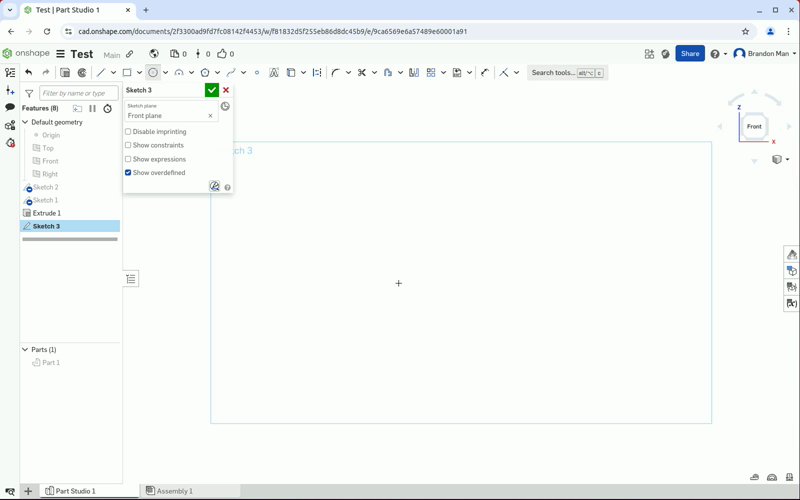
click(398, 282)
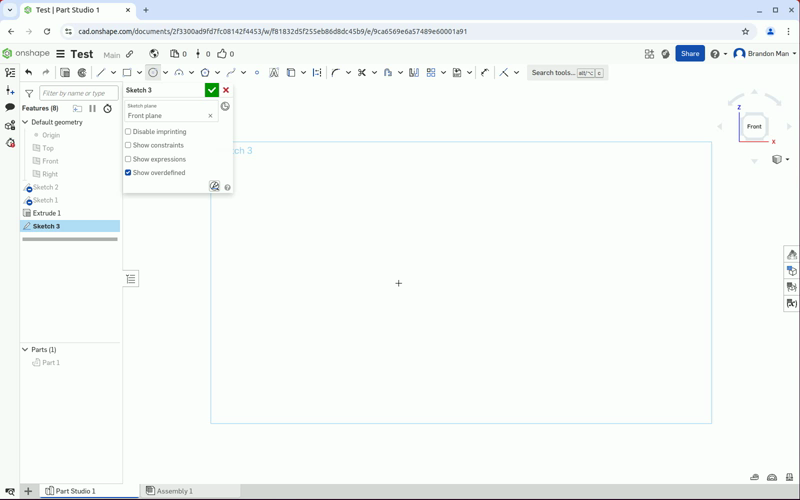
key_up(shift)
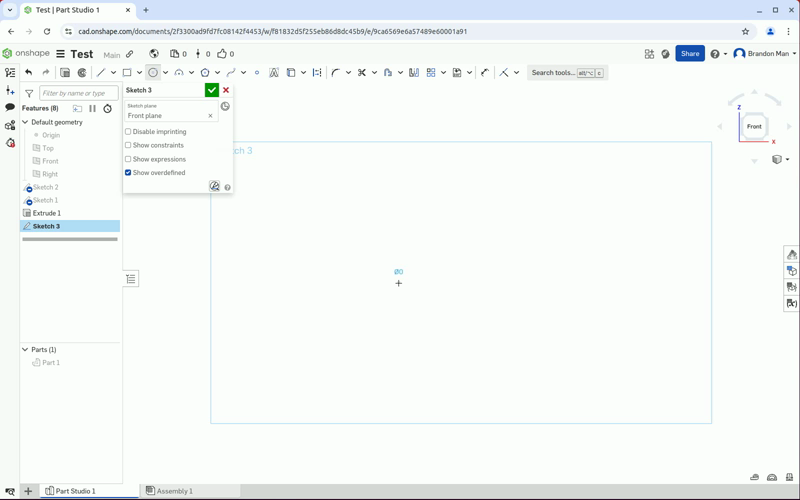
mouse_move(409, 282)
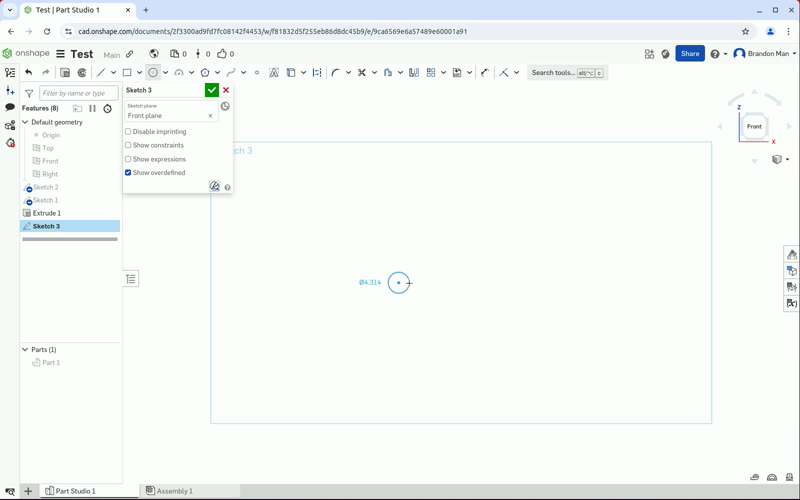
click(409, 282)
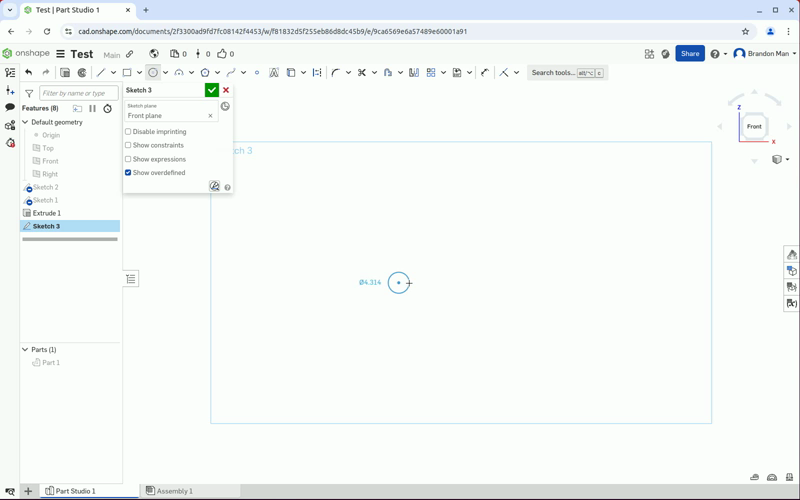
key(esc)
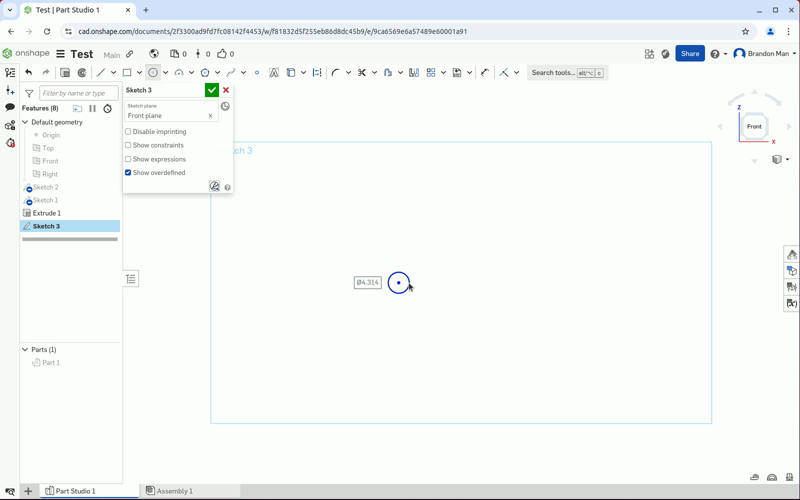
mouse_move(391, 278)
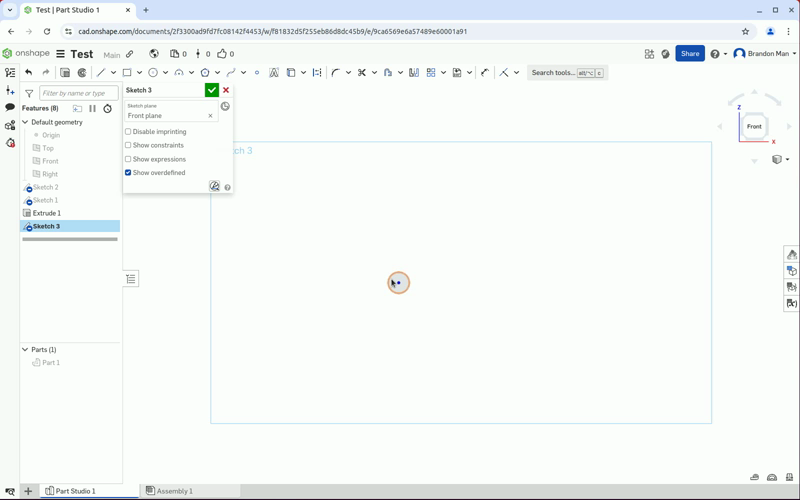
scroll(6)
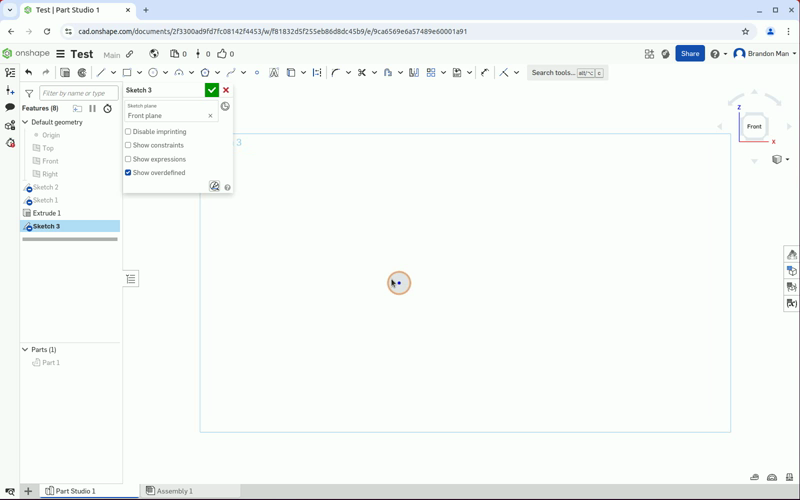
scroll(6)
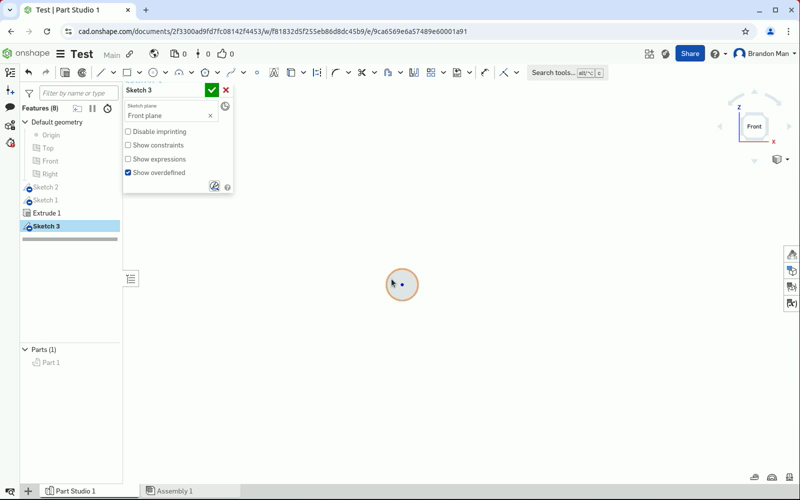
scroll(6)
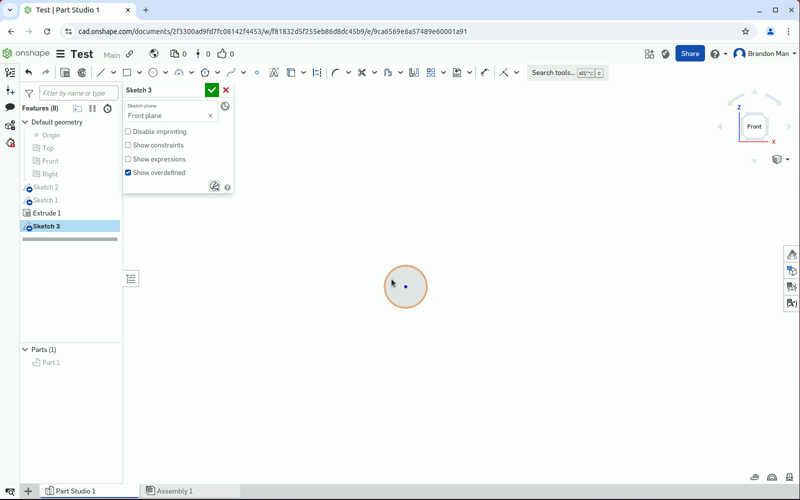
scroll(6)
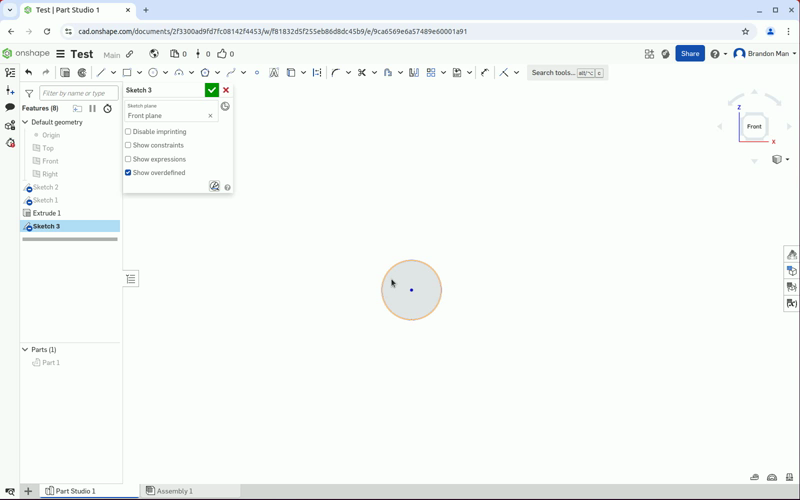
scroll(6)
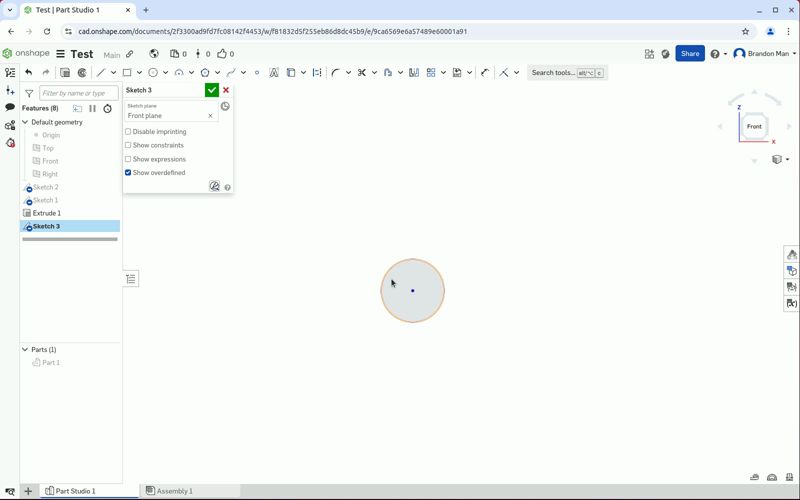
scroll(6)
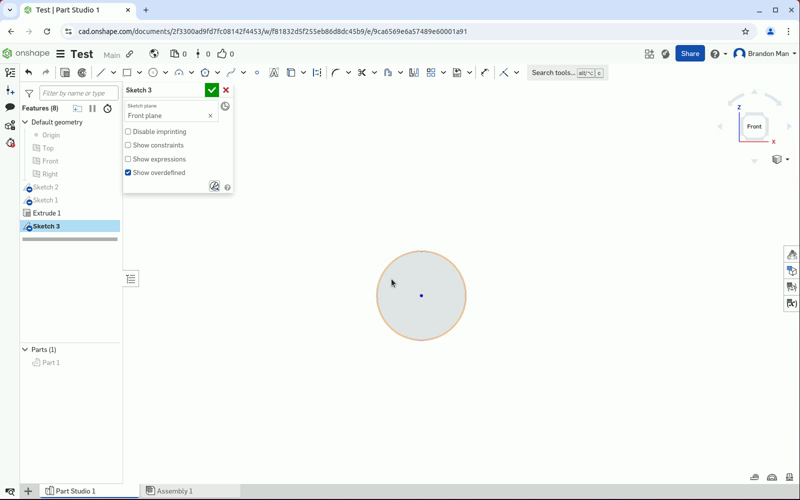
scroll(6)
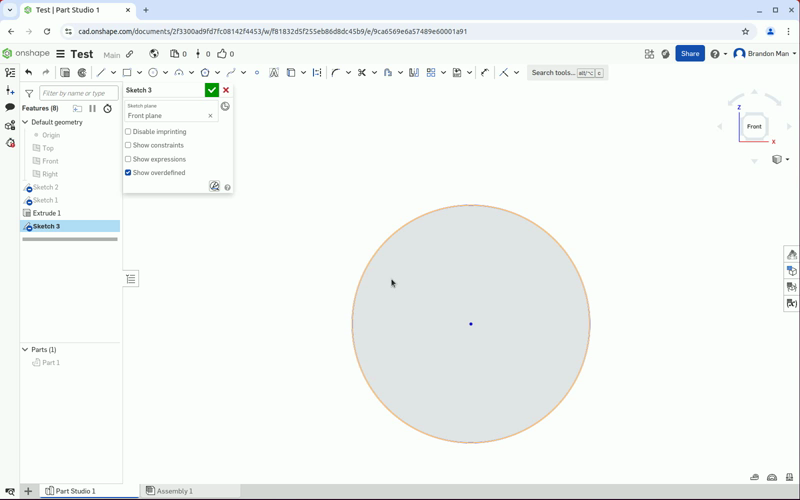
click(391, 278)
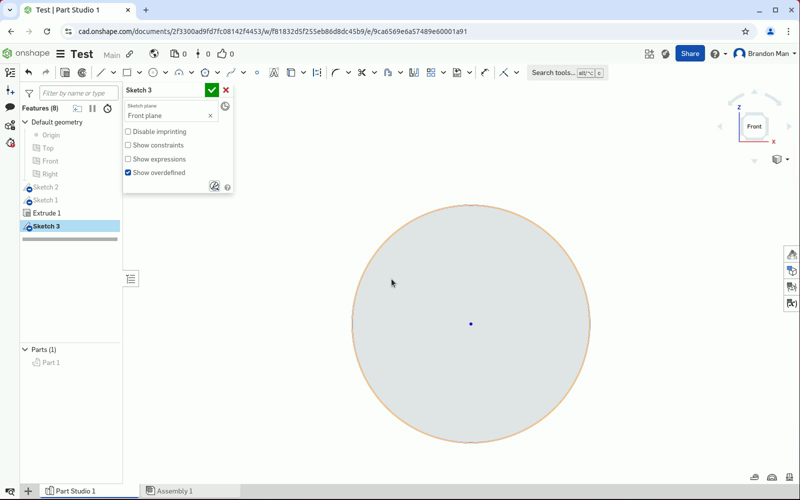
scroll(-6)
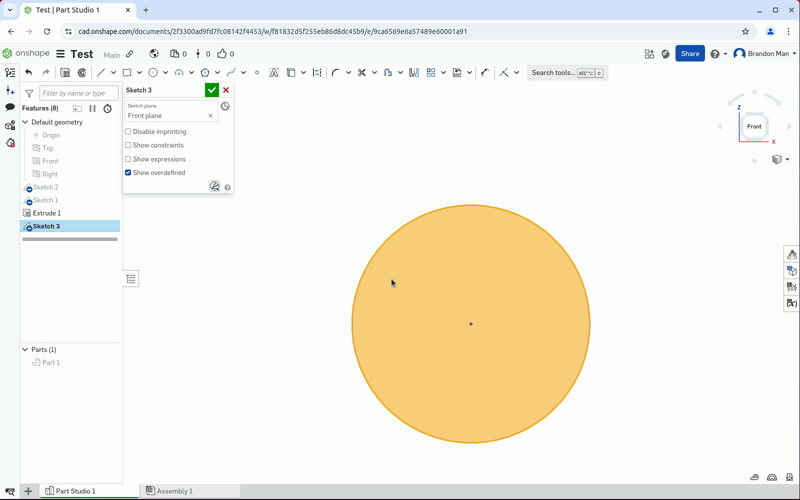
scroll(-6)
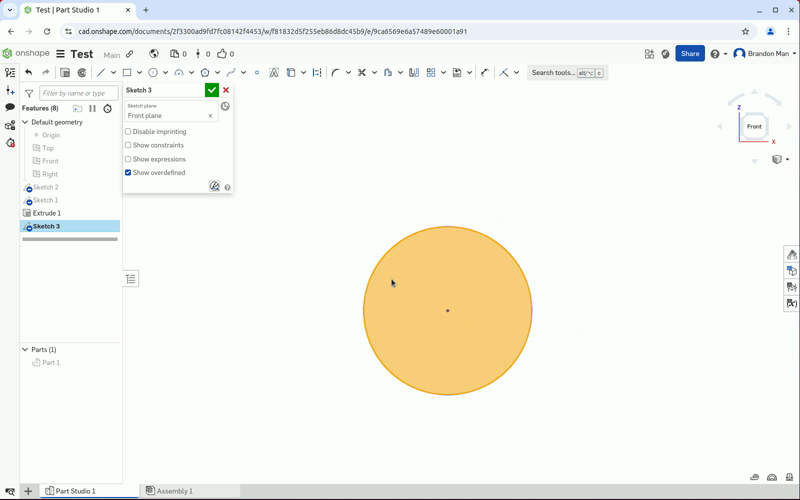
scroll(-6)
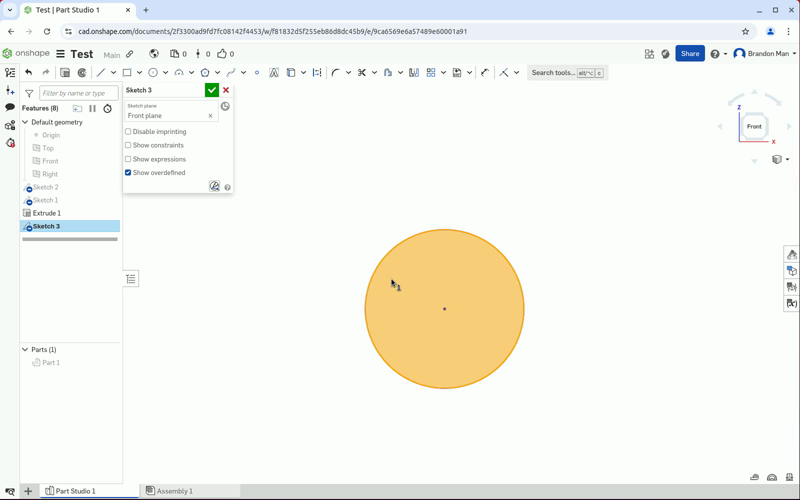
scroll(-6)
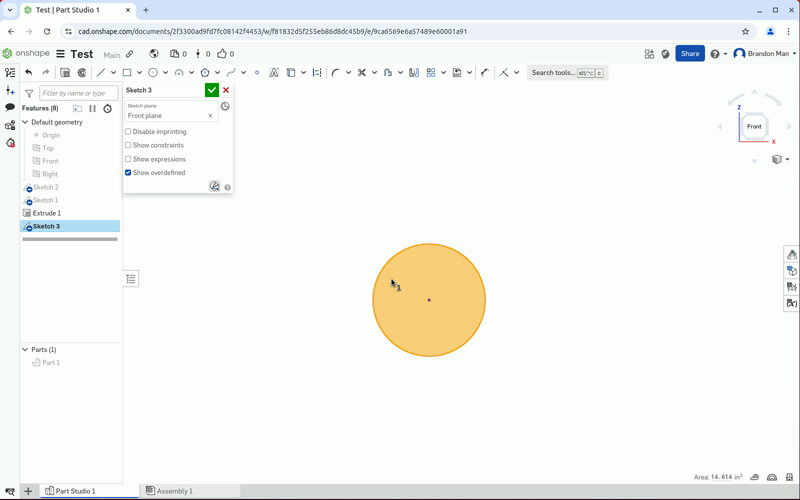
scroll(-6)
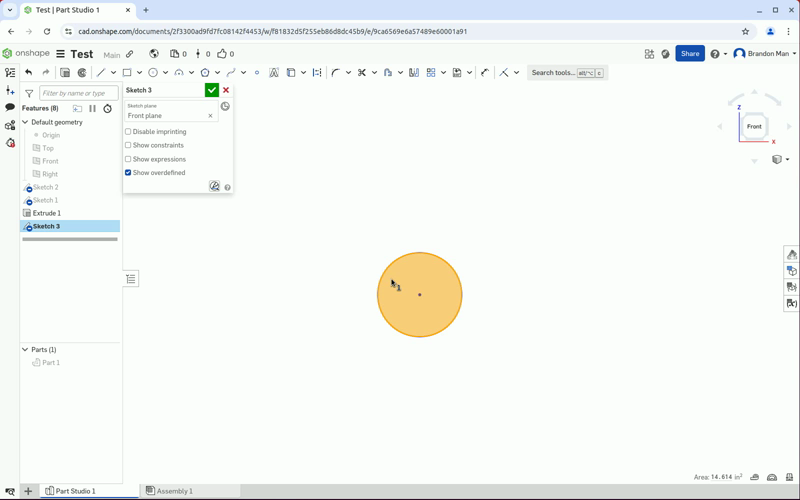
scroll(-6)
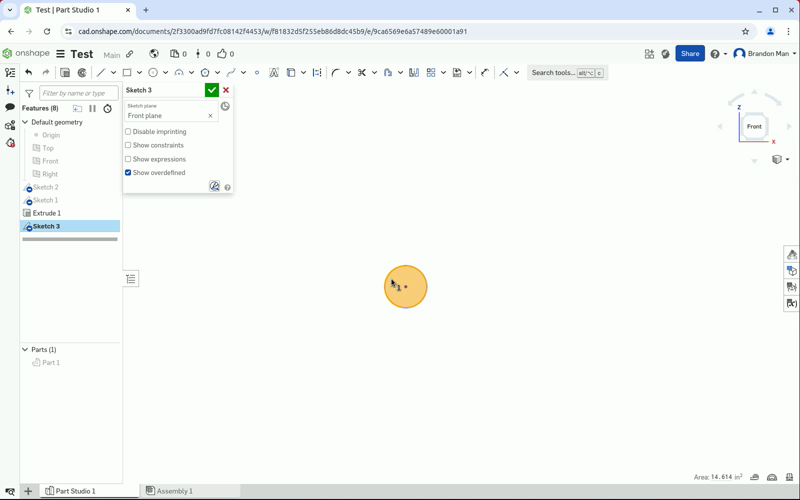
scroll(-6)
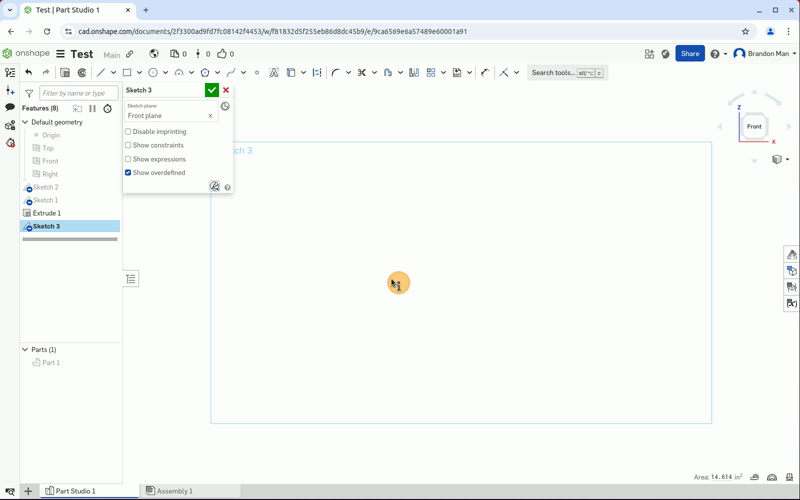
mouse_move(73, 352)
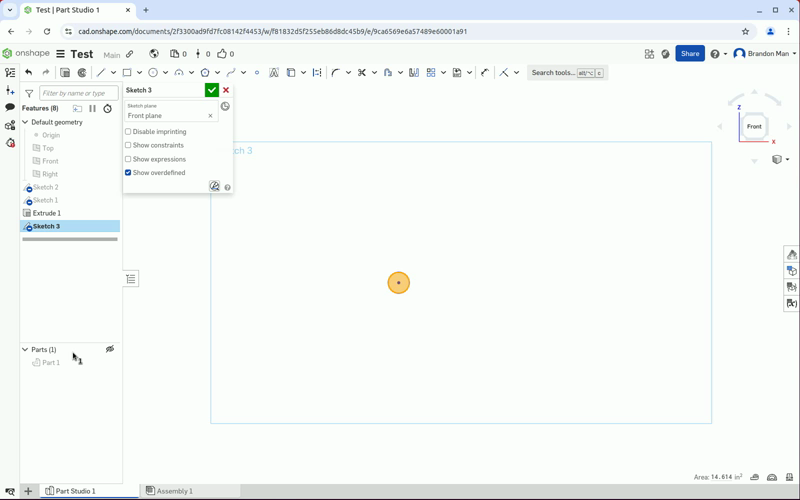
key(shift+y)
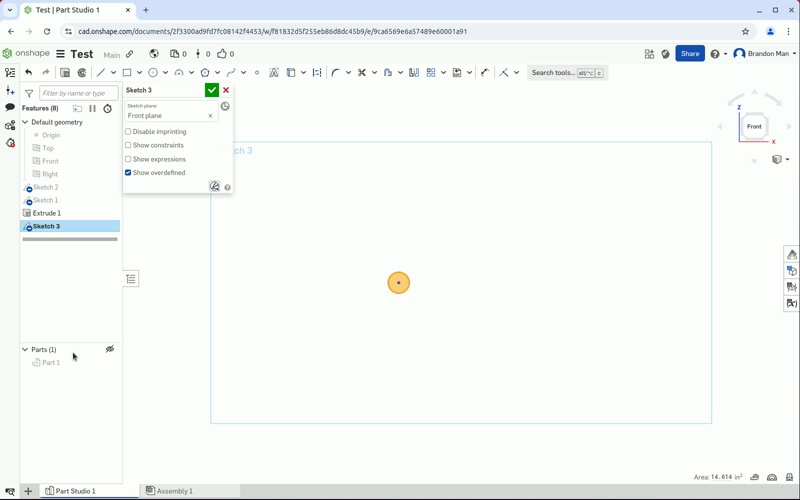
key(shift+e)
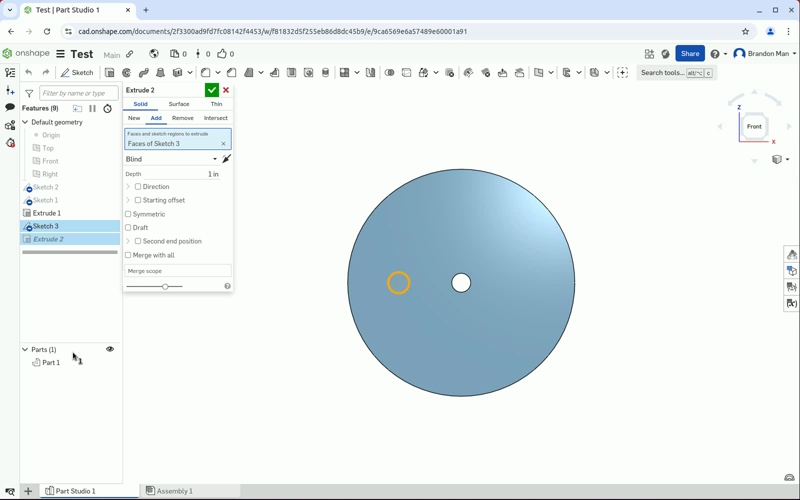
mouse_move(143, 106)
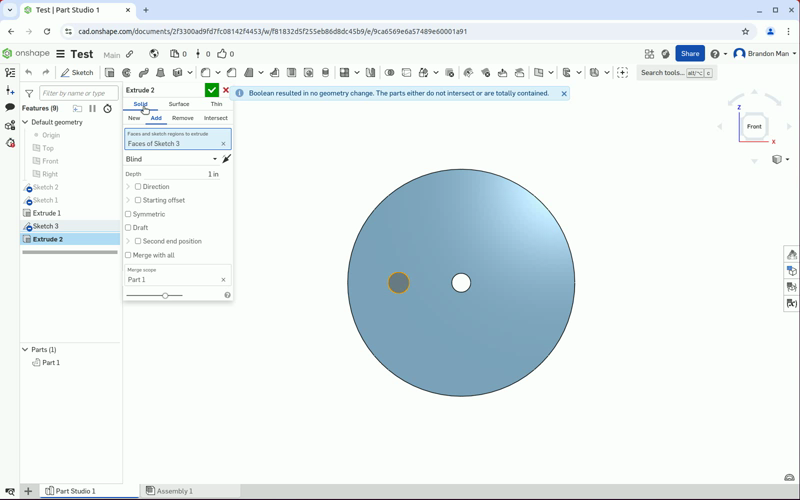
click(143, 106)
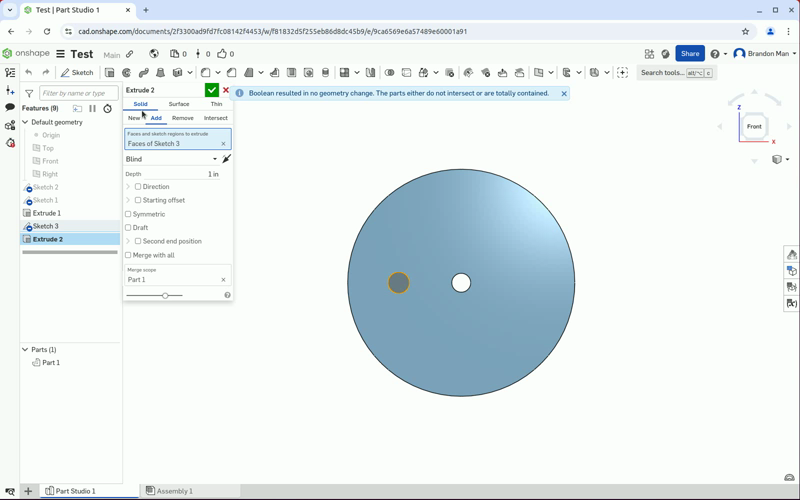
mouse_move(137, 120)
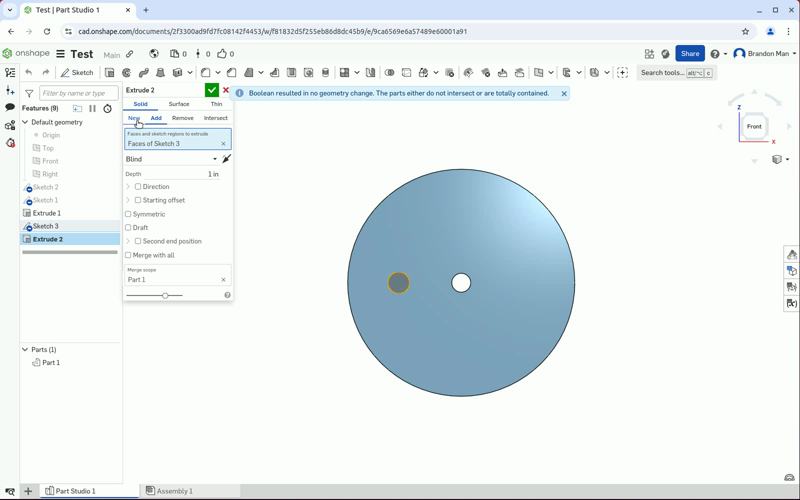
click(137, 120)
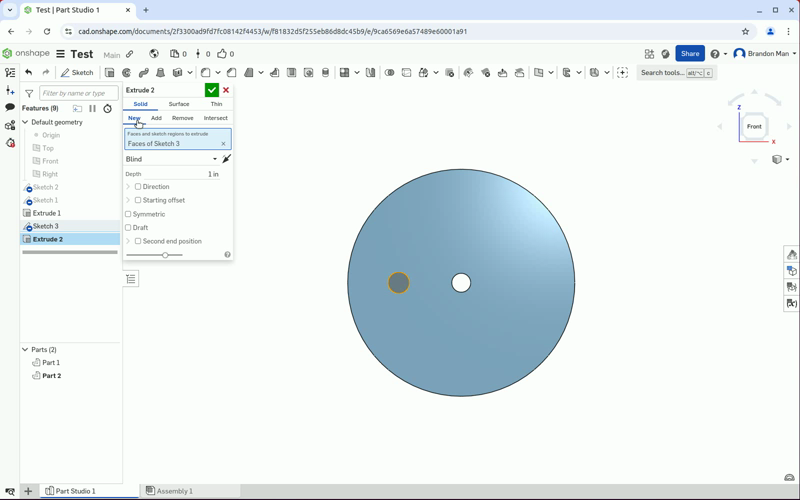
key(tab, 4)
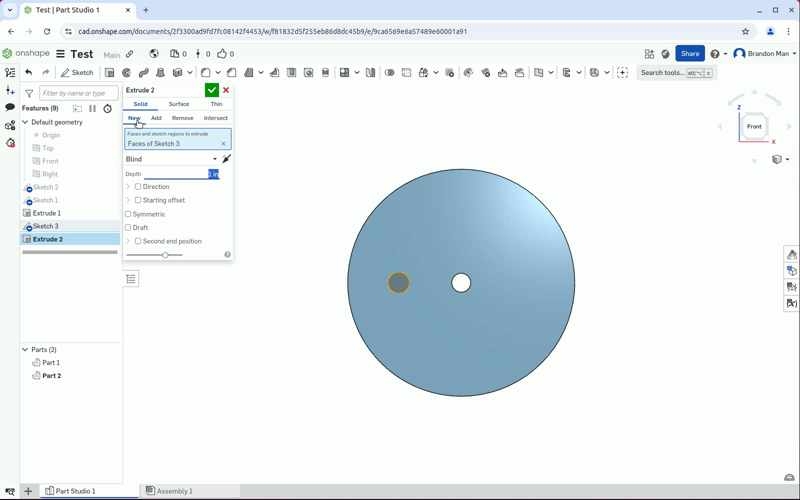
text(7.221)
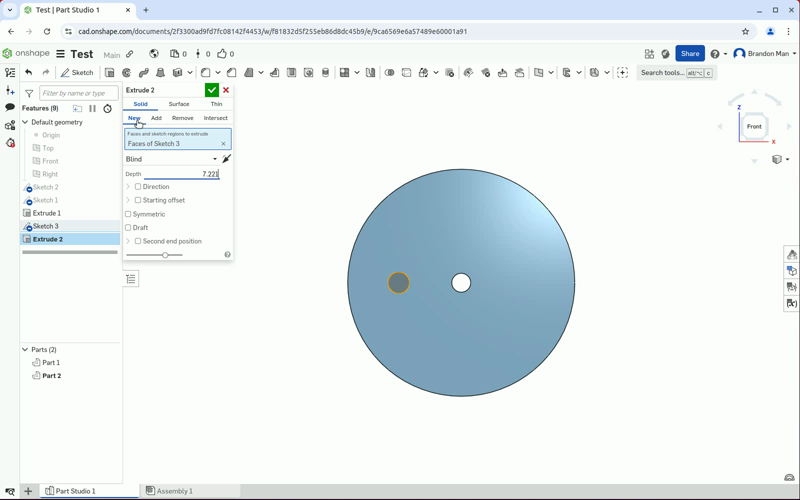
key(enter)
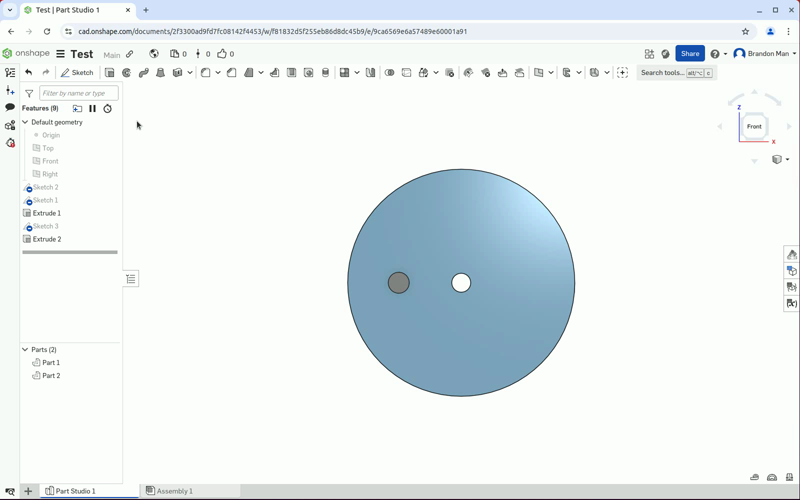
key(shift+h)
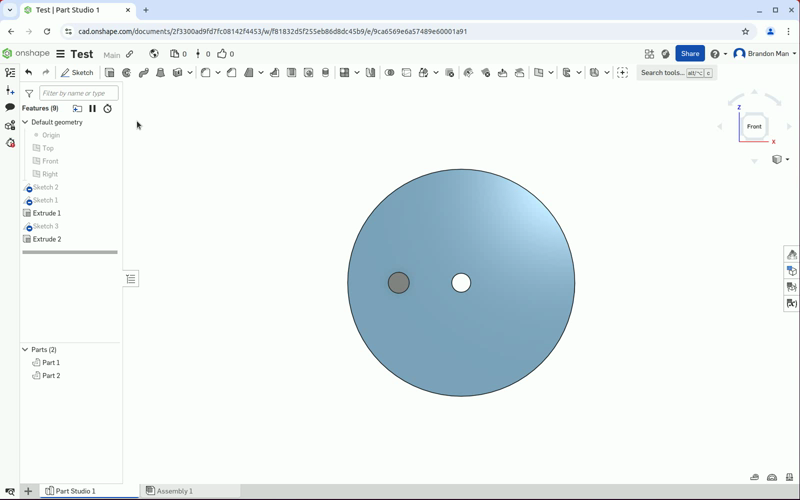
key(shift+h)
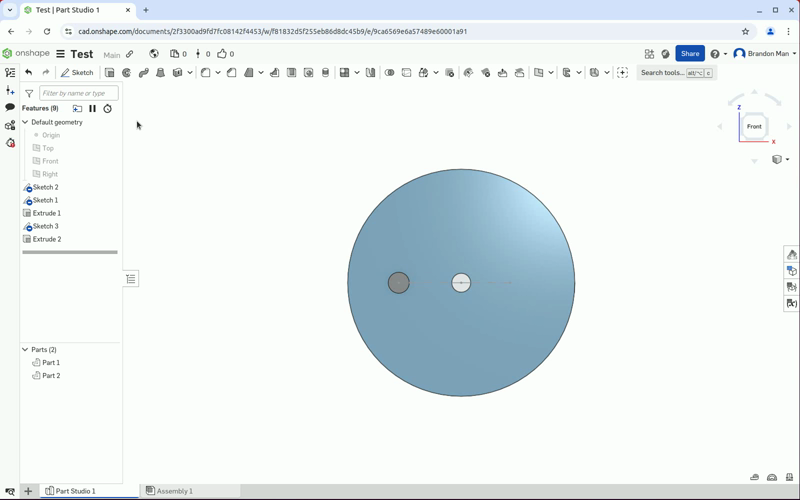
key(shift+7)
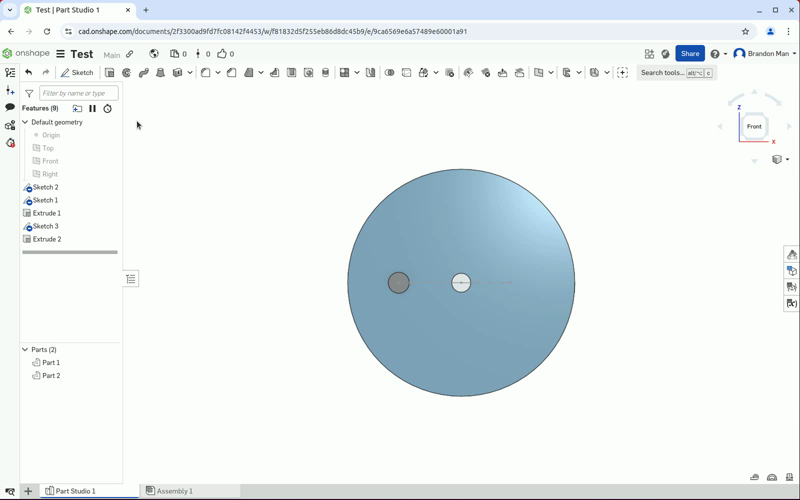
key(left, 2)
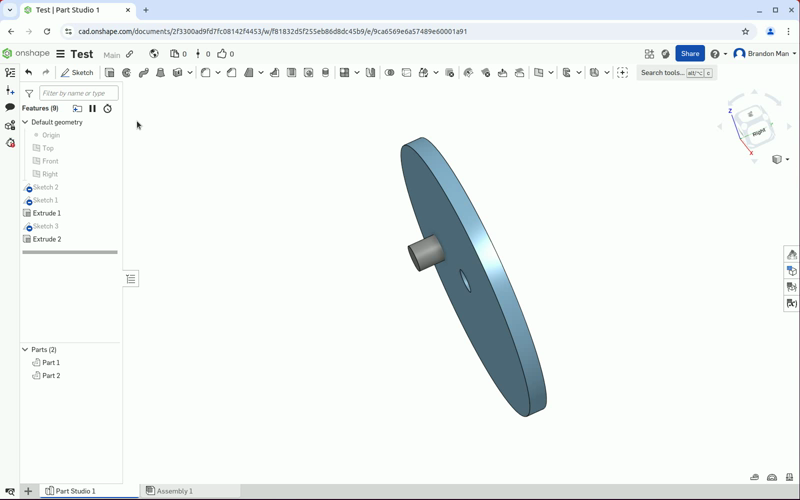
key(down, 2)
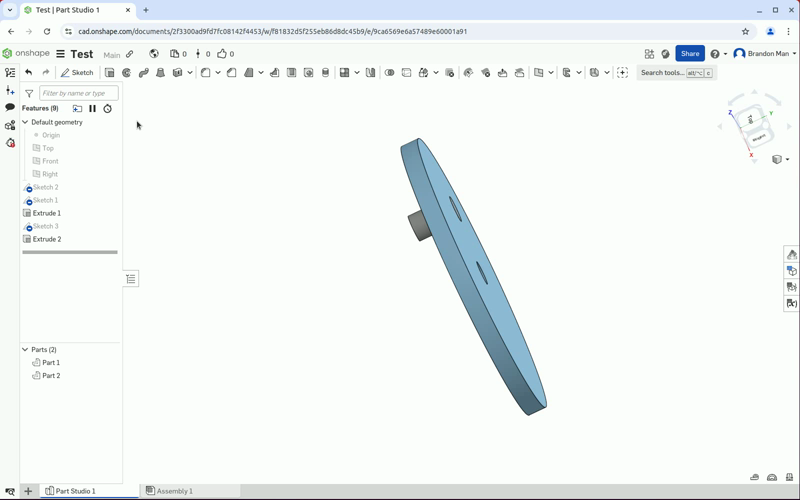
key(up, 2)
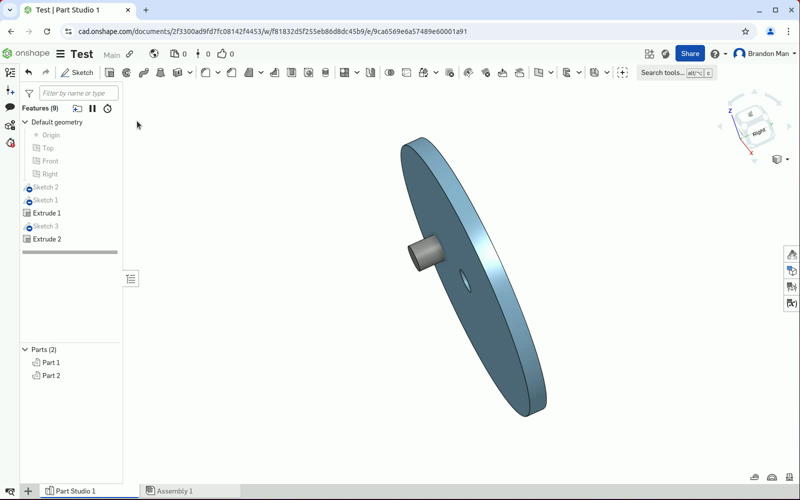
key(right, 2)
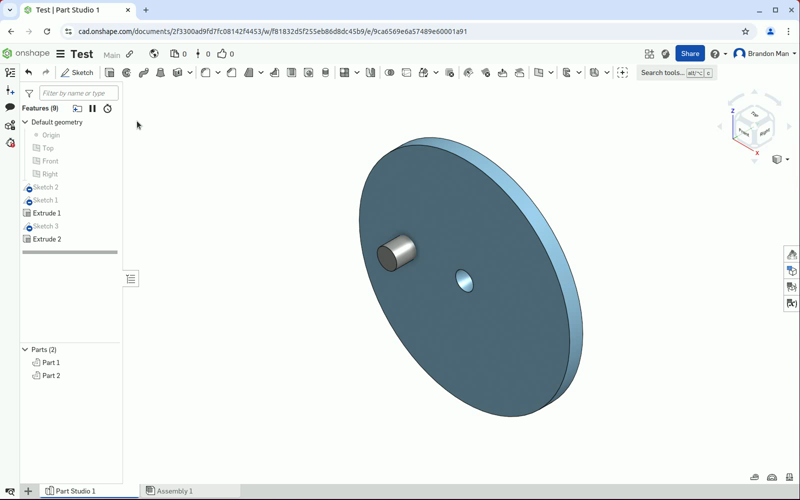
mouse_move(73, 189)
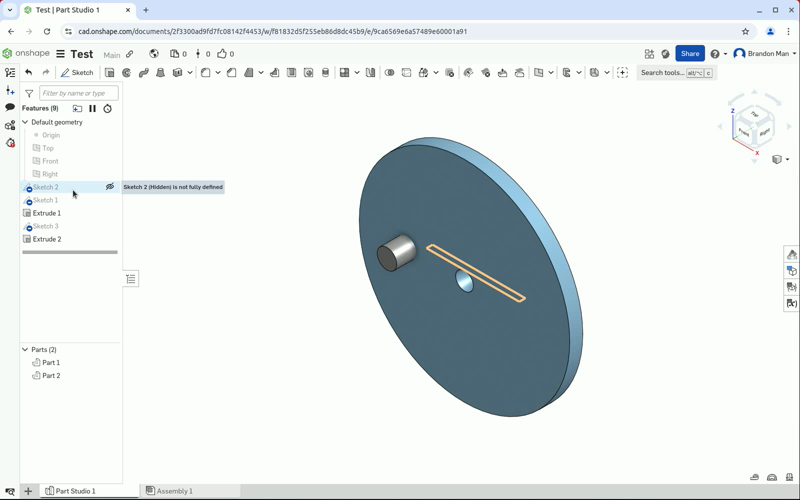
click(73, 189)